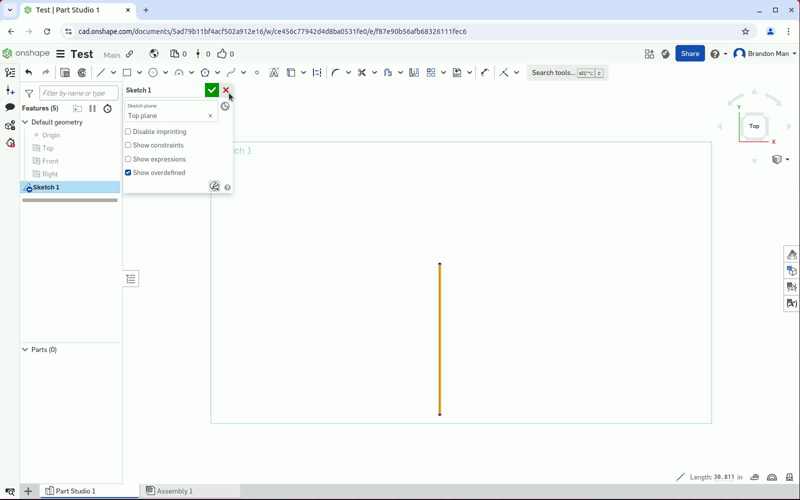
key(shift+h)
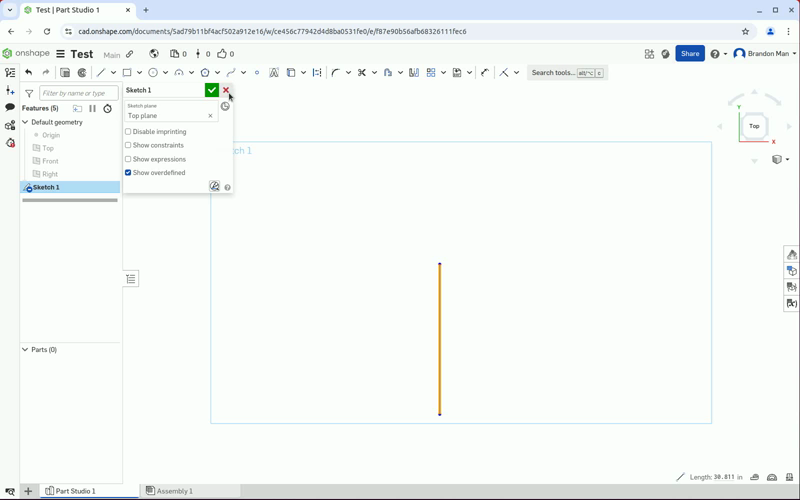
key(shift+s)
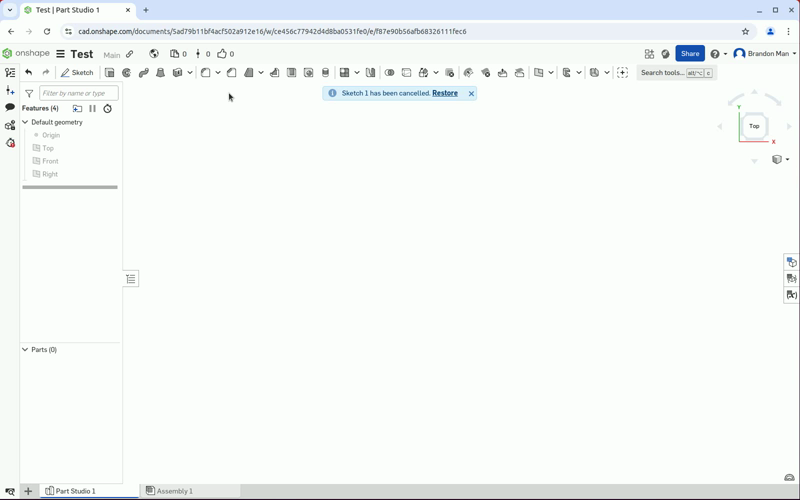
mouse_move(73, 150)
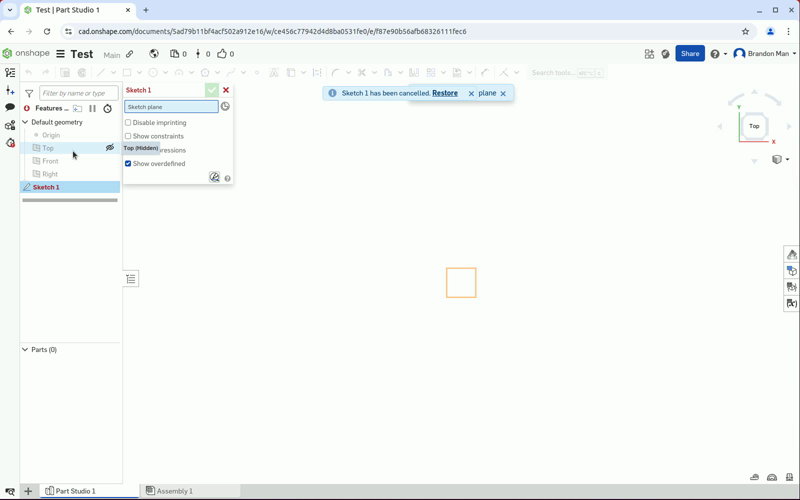
click(73, 150)
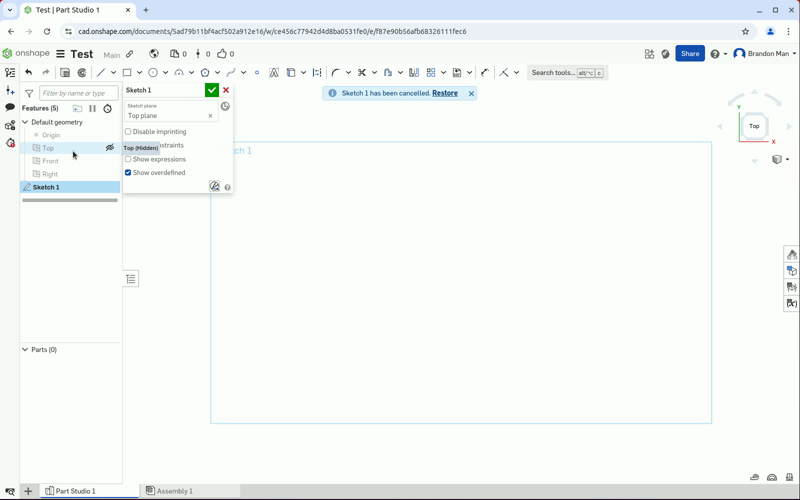
mouse_move(73, 352)
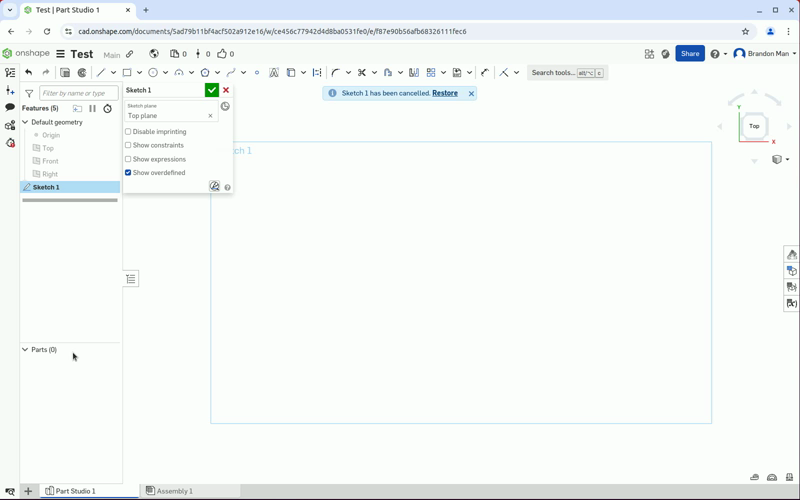
key(y)
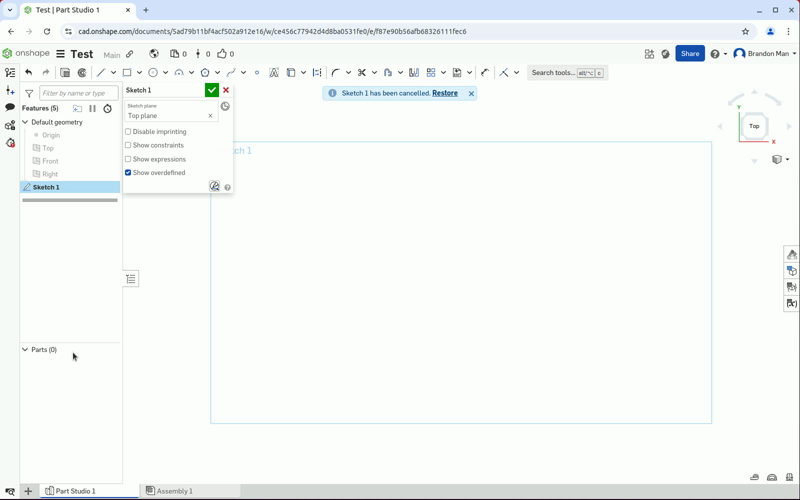
key(l)
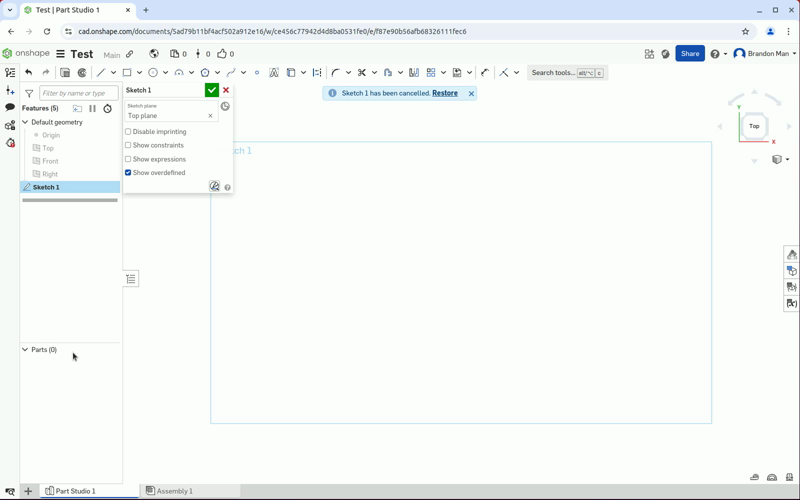
key_down(shift)
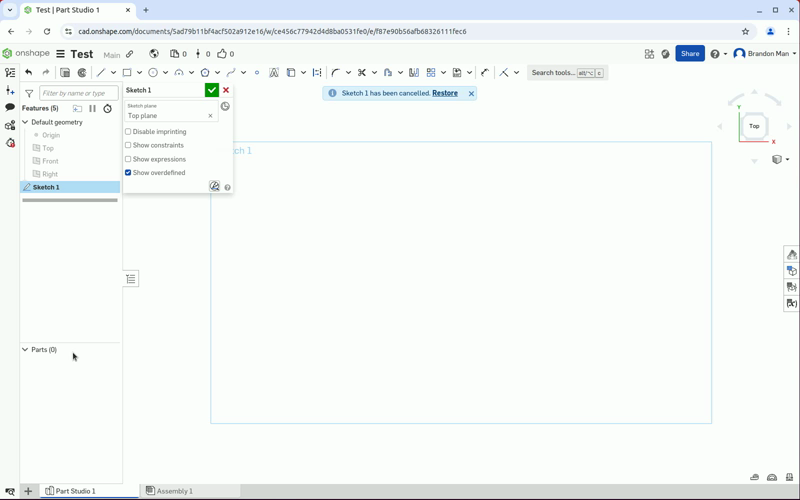
mouse_move(460, 282)
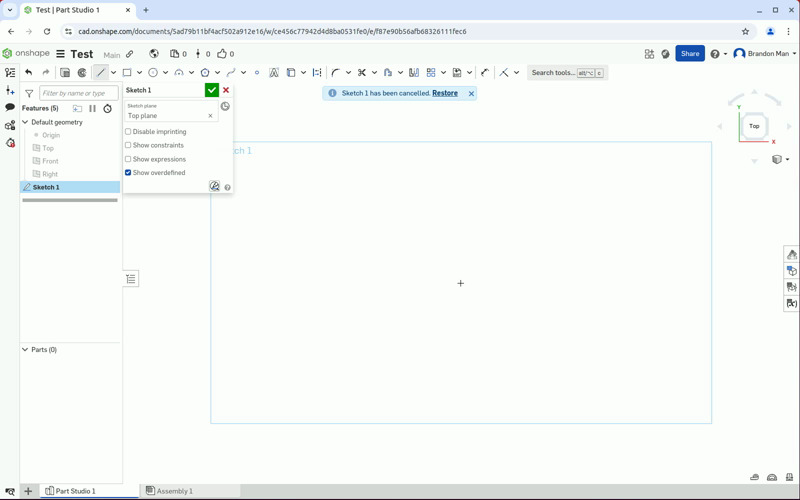
click(460, 282)
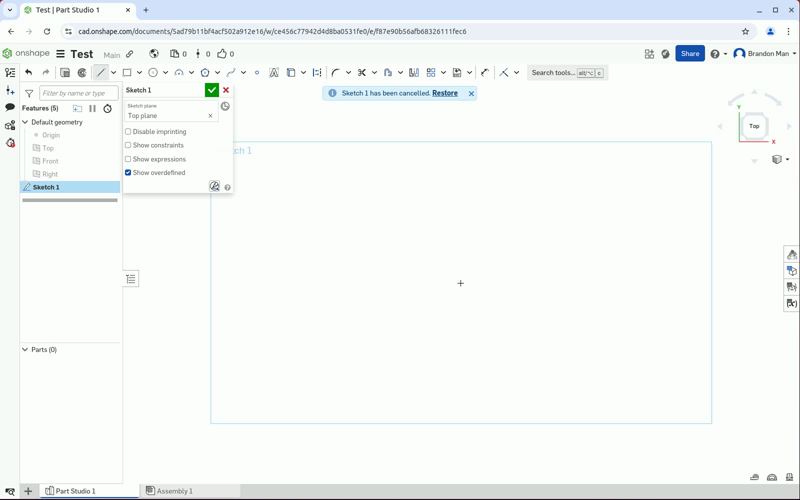
key_up(shift)
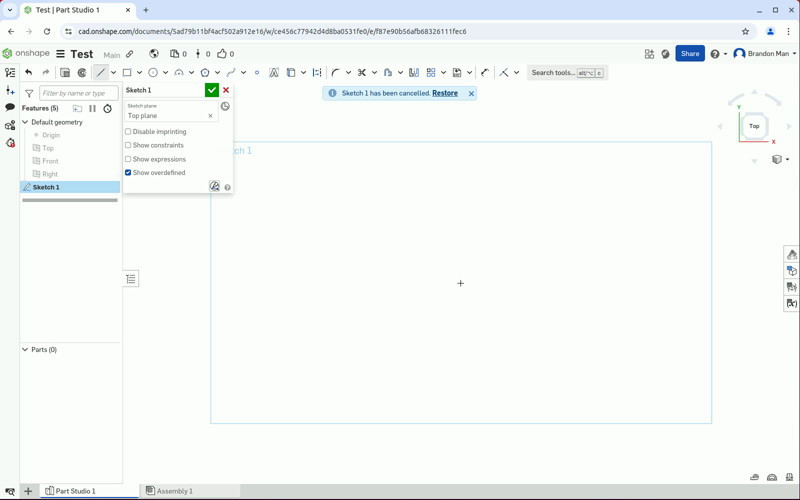
key_down(shift)
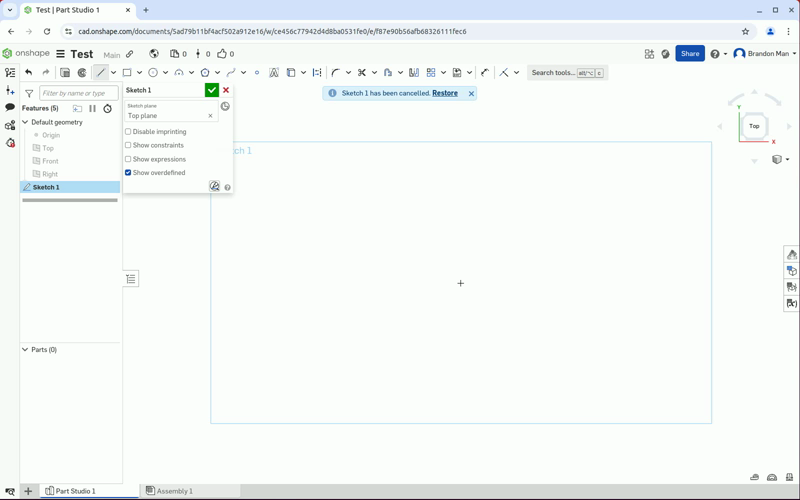
mouse_move(535, 282)
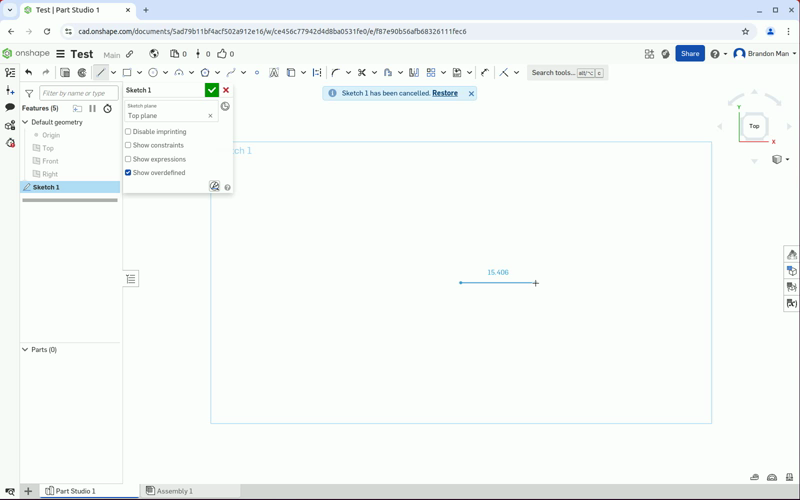
click(535, 282)
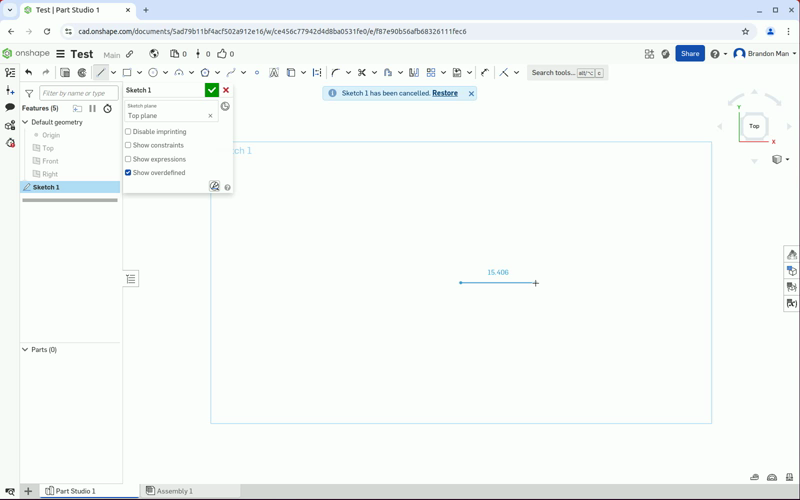
key_up(shift)
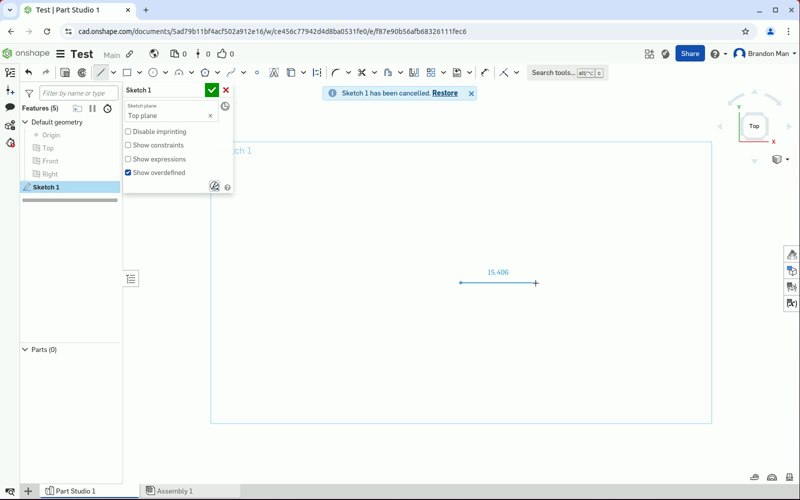
key_down(shift)
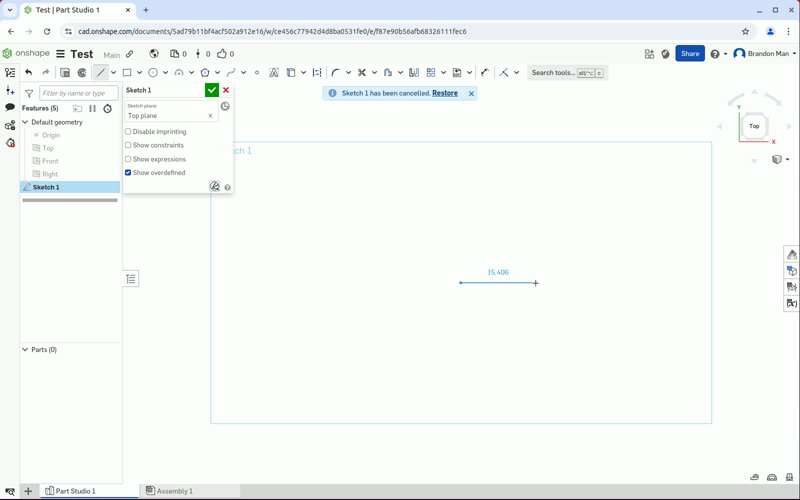
mouse_move(535, 170)
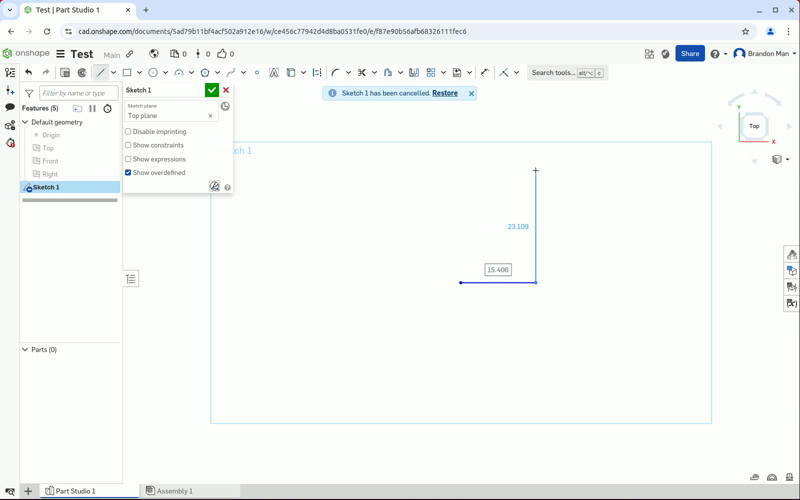
click(535, 170)
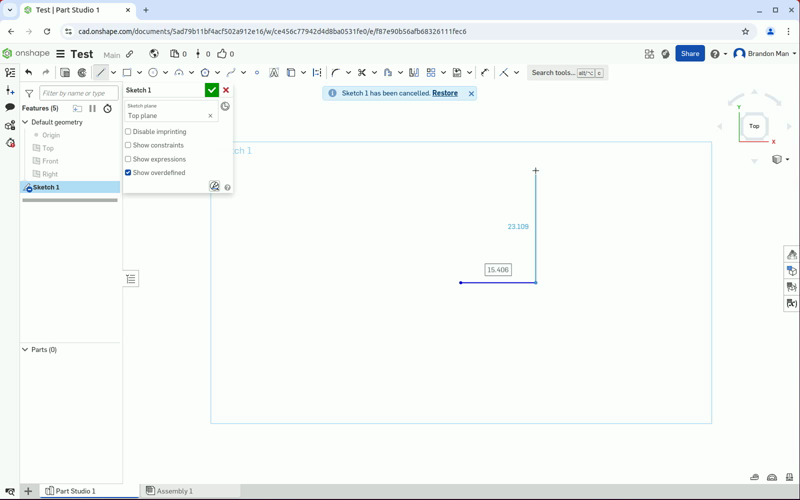
key_up(shift)
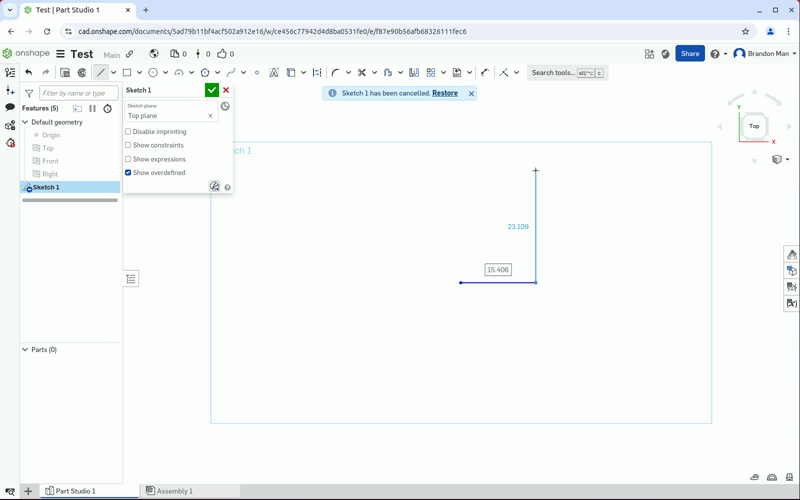
key_down(shift)
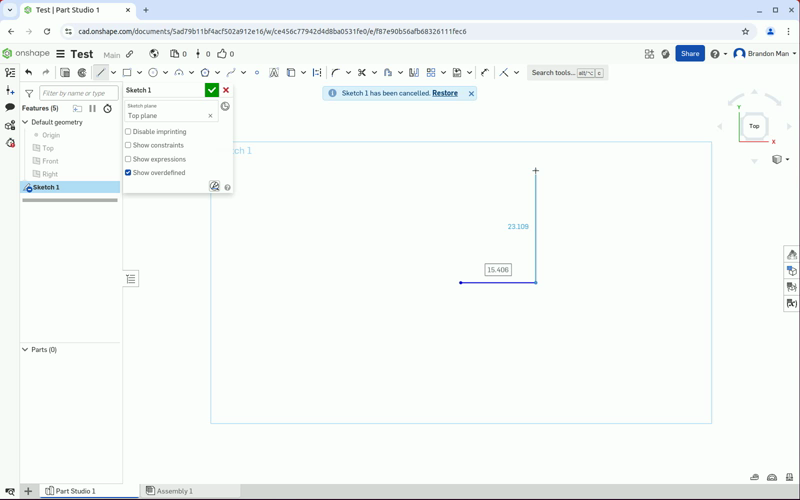
mouse_move(460, 170)
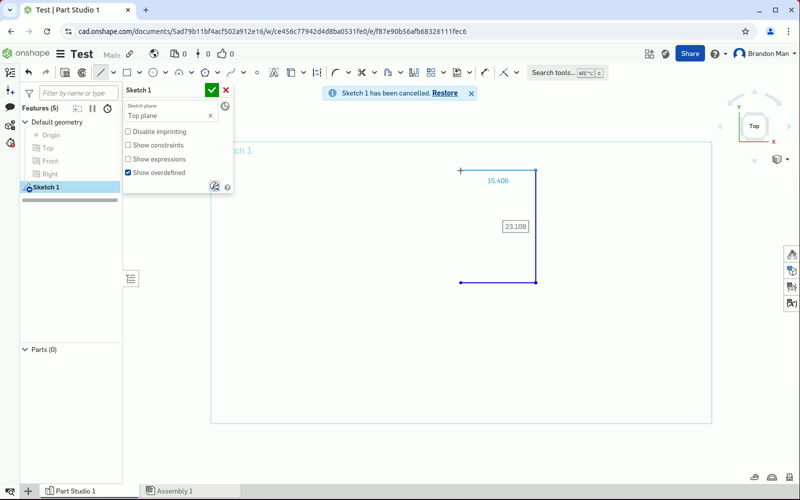
click(460, 170)
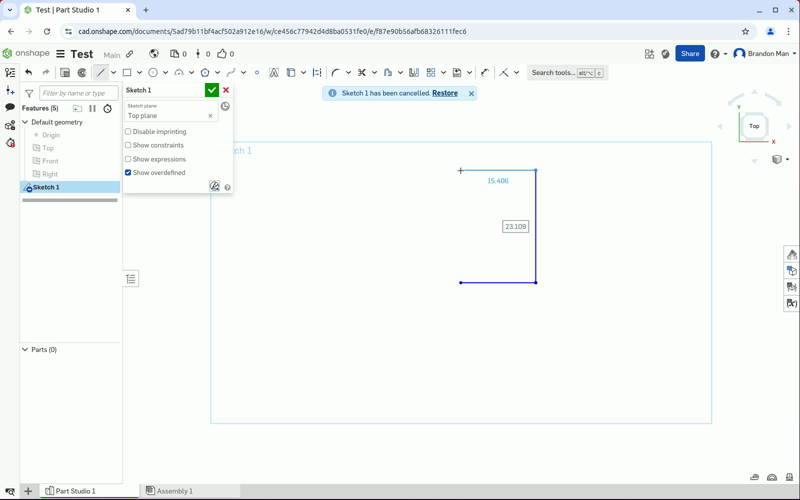
key_up(shift)
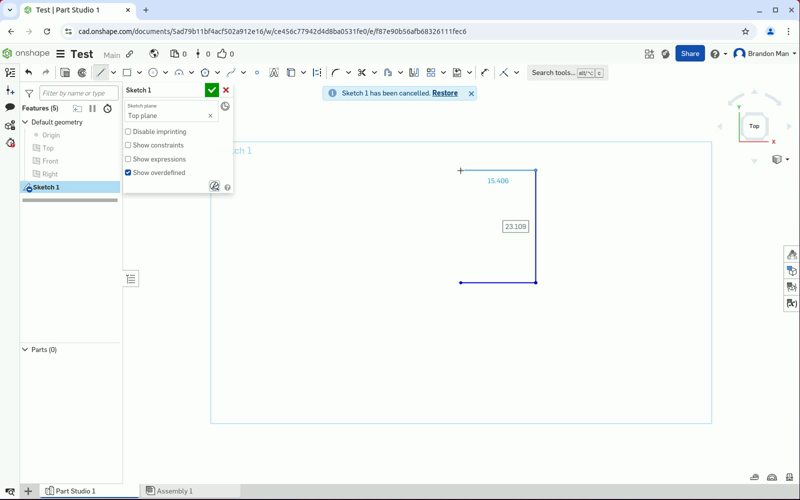
key_down(shift)
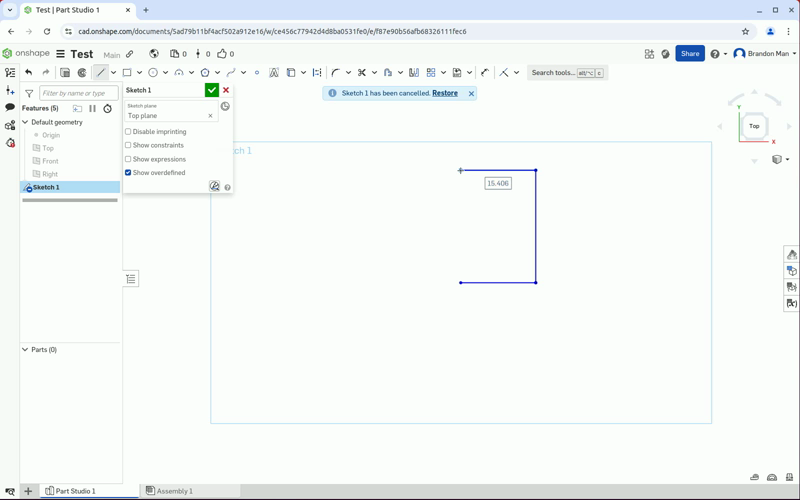
mouse_move(460, 282)
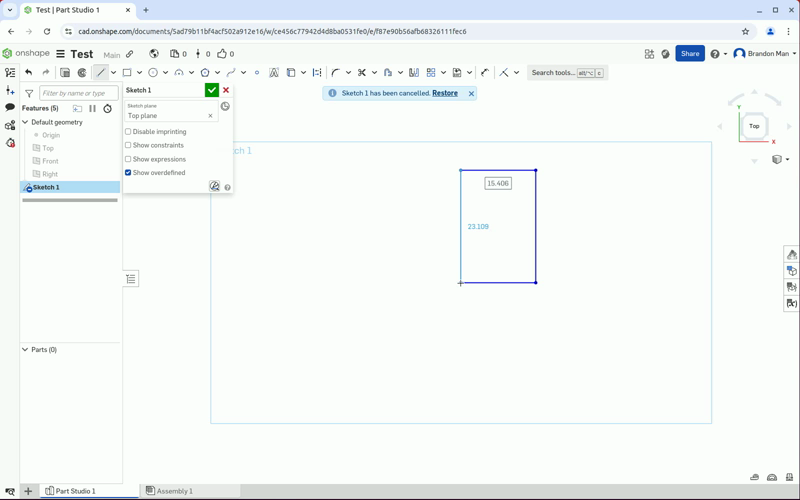
key_up(shift)
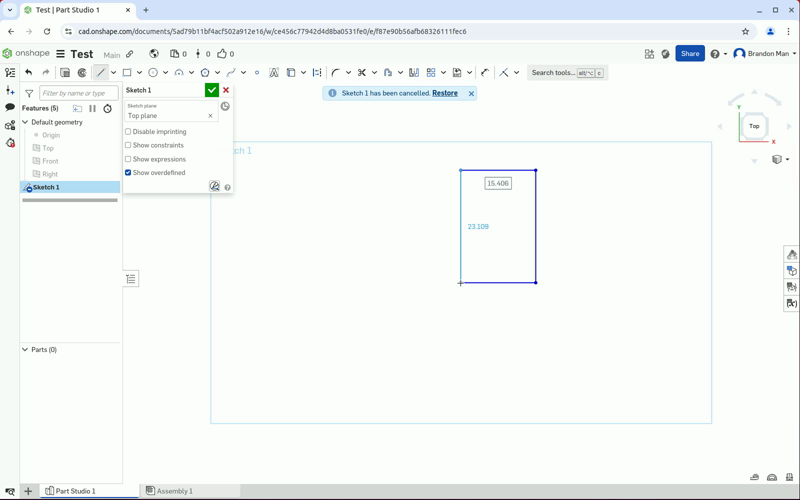
click(460, 282)
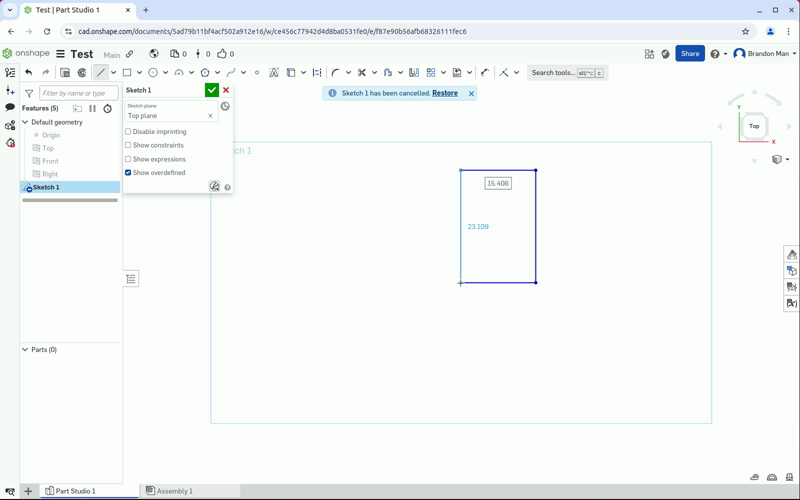
key(esc)
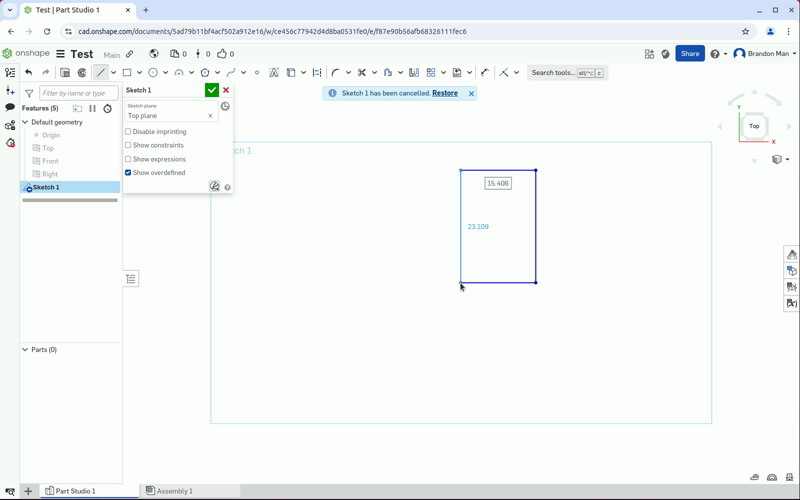
mouse_move(517, 249)
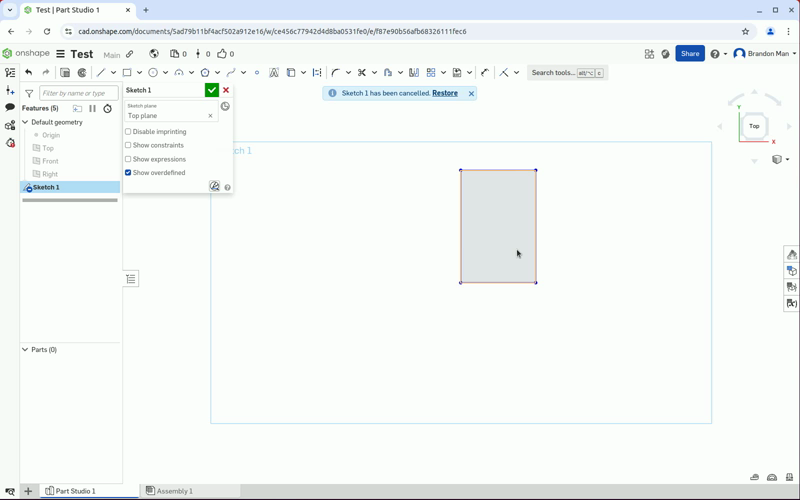
click(517, 249)
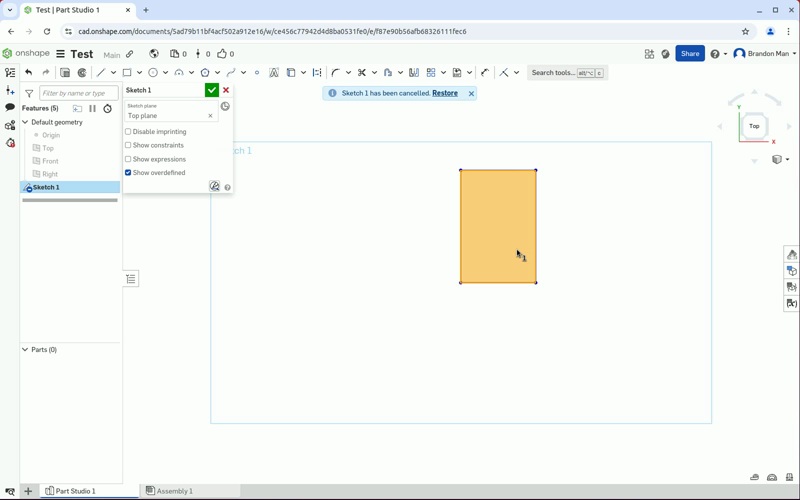
mouse_move(73, 352)
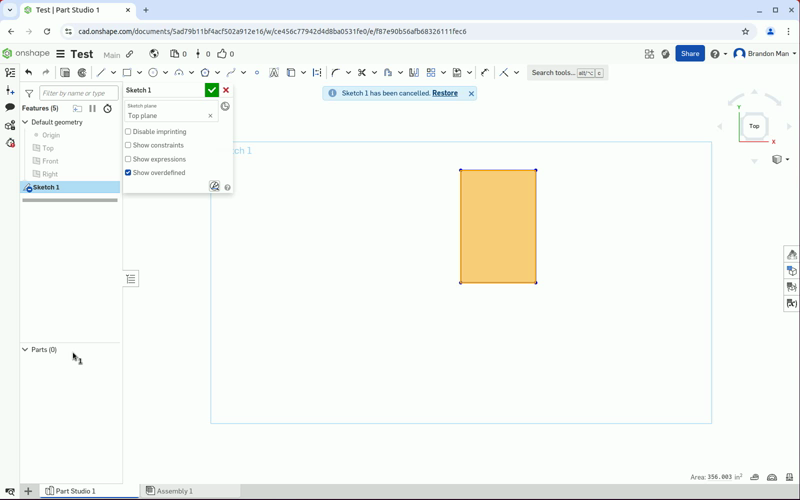
key(shift+y)
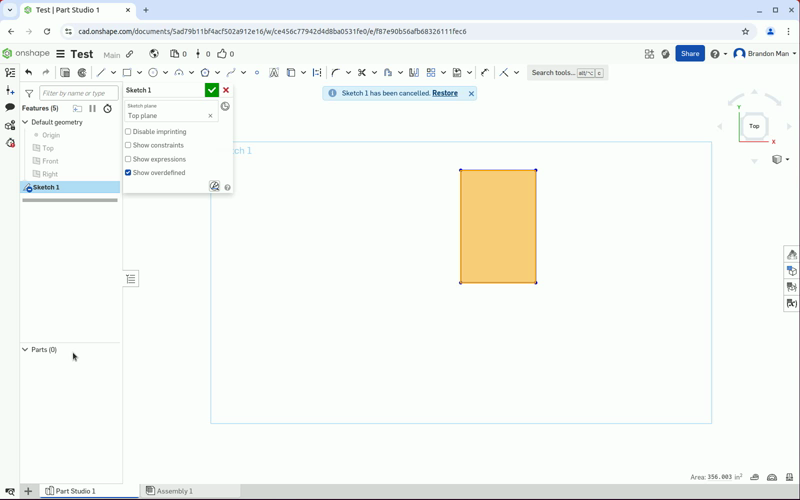
key(shift+e)
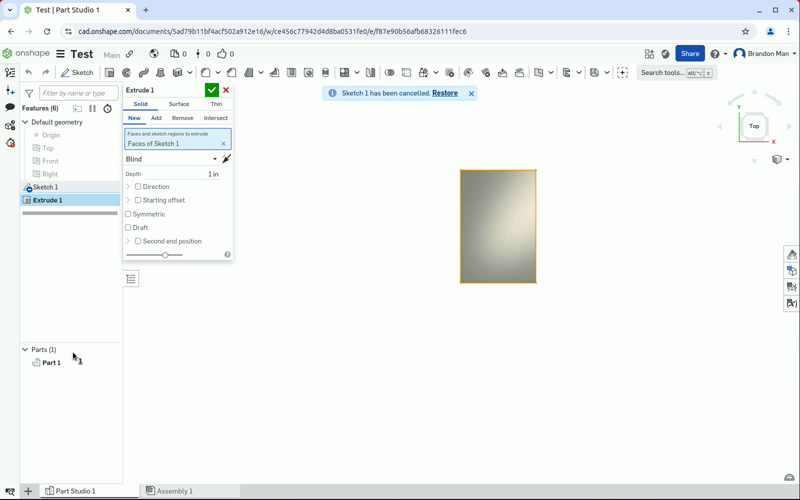
mouse_move(143, 106)
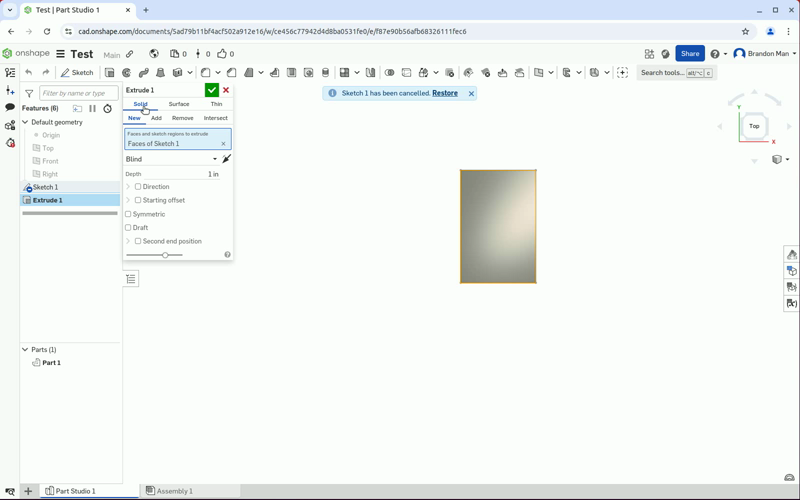
click(143, 106)
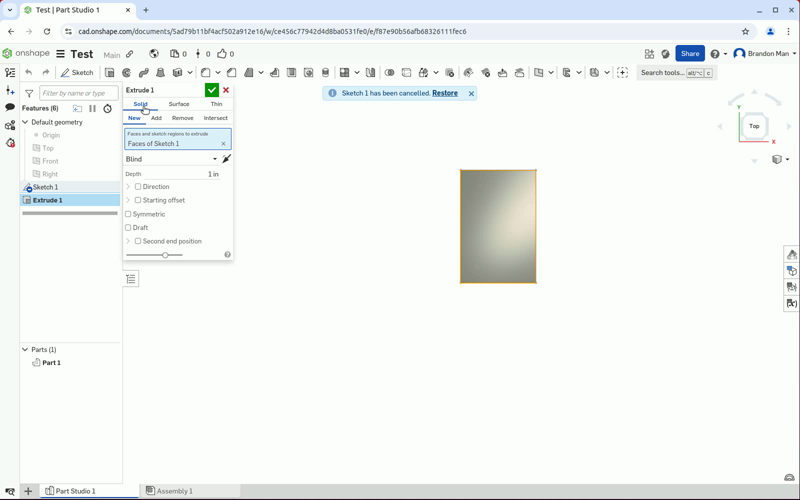
mouse_move(137, 120)
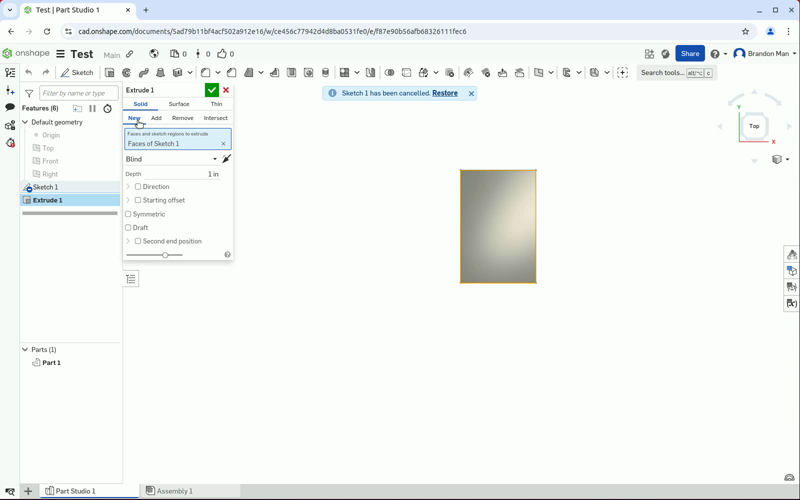
click(137, 120)
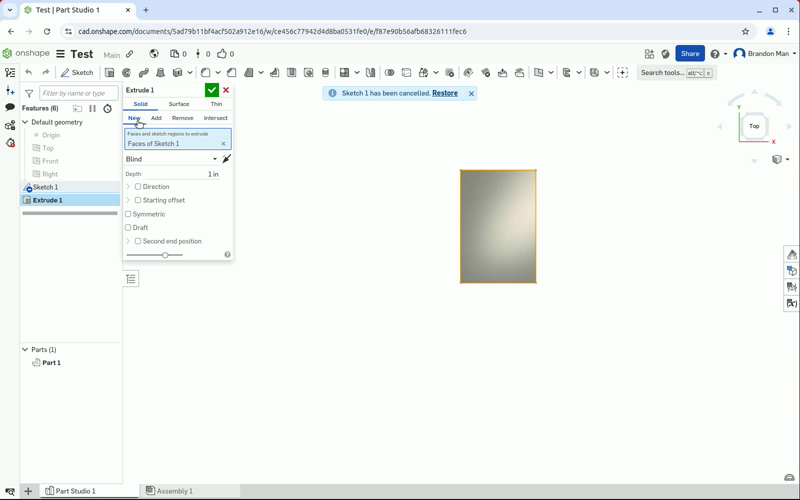
key(tab, 4)
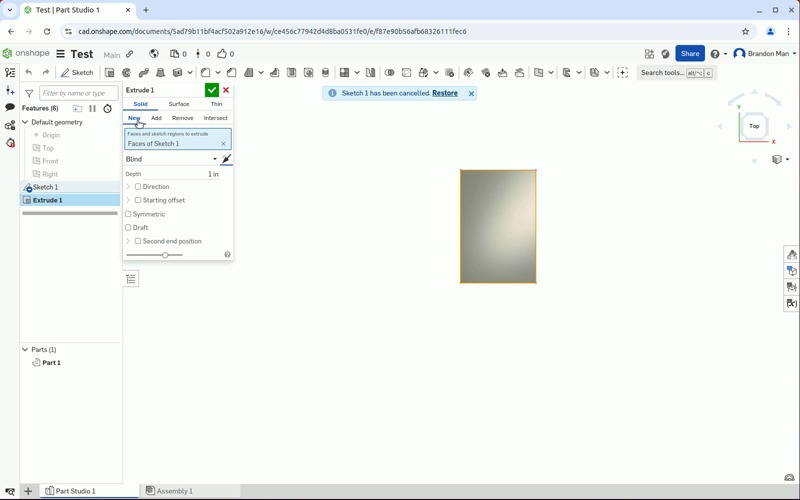
text(9.147)
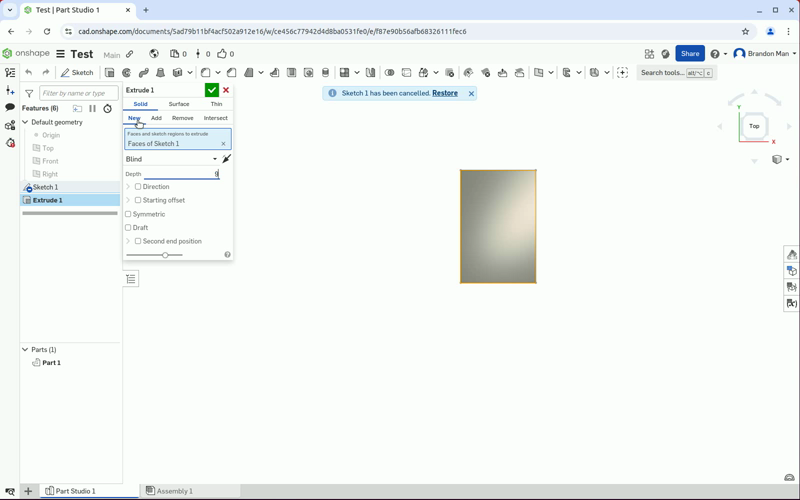
key(enter)
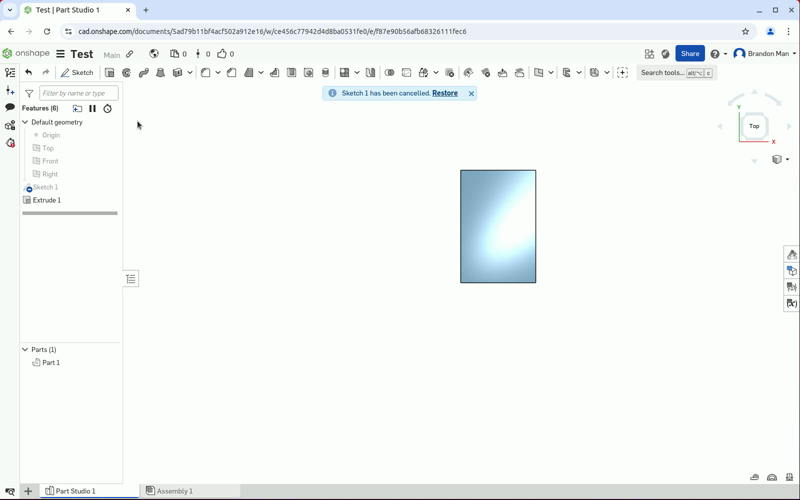
key(shift+h)
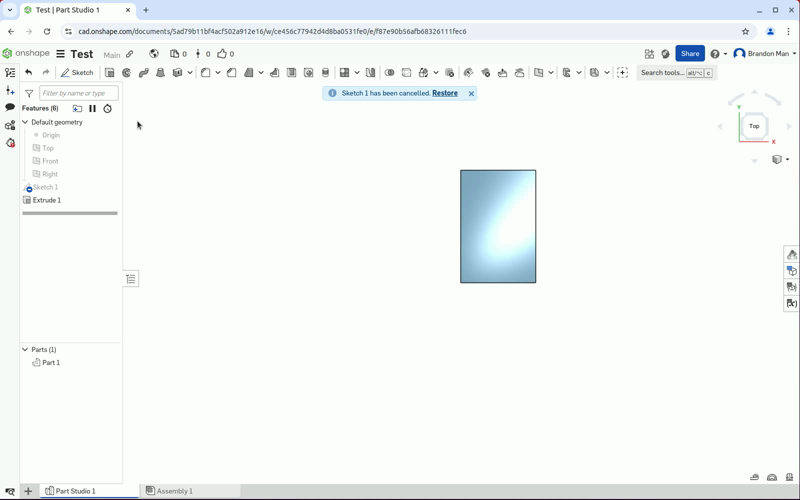
key(shift+h)
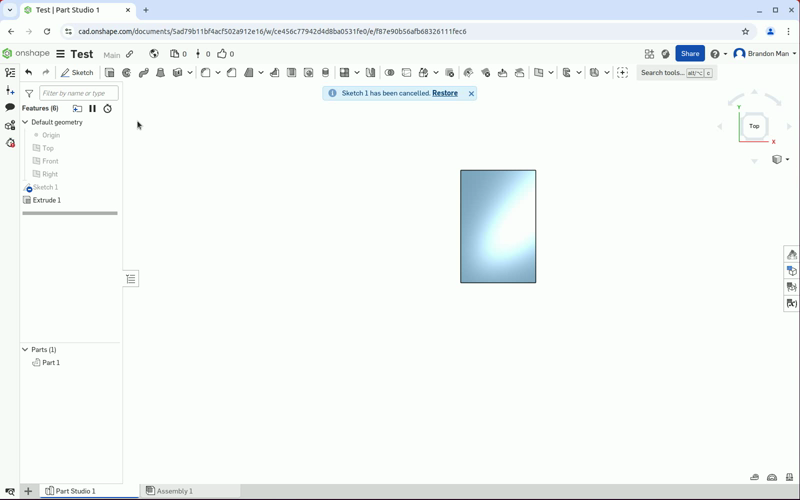
mouse_move(73, 189)
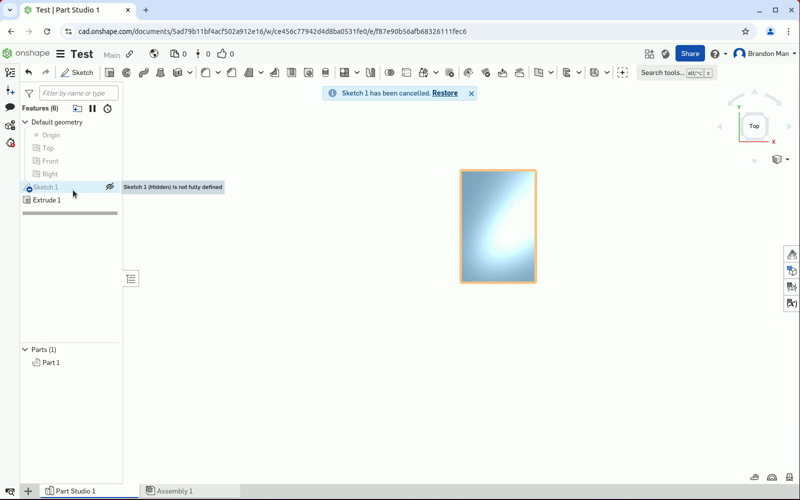
click(73, 189)
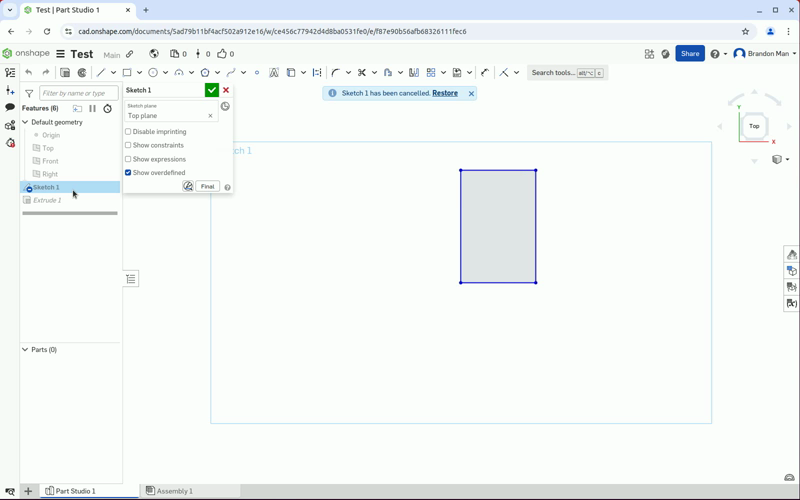
mouse_move(229, 92)
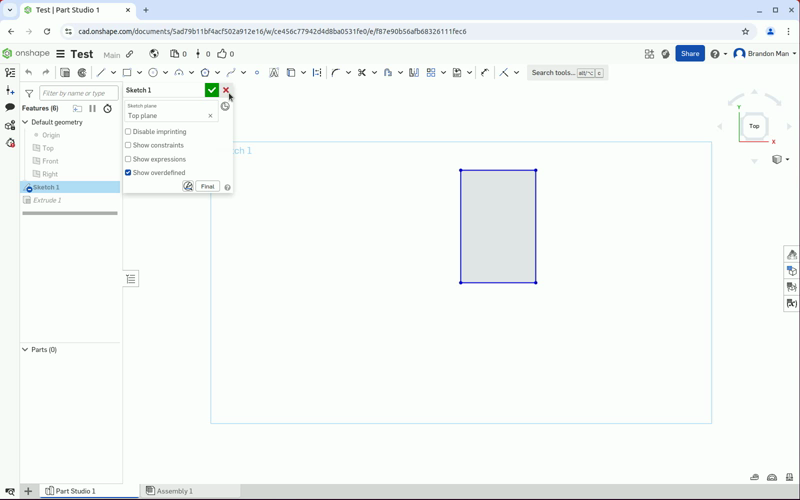
click(229, 92)
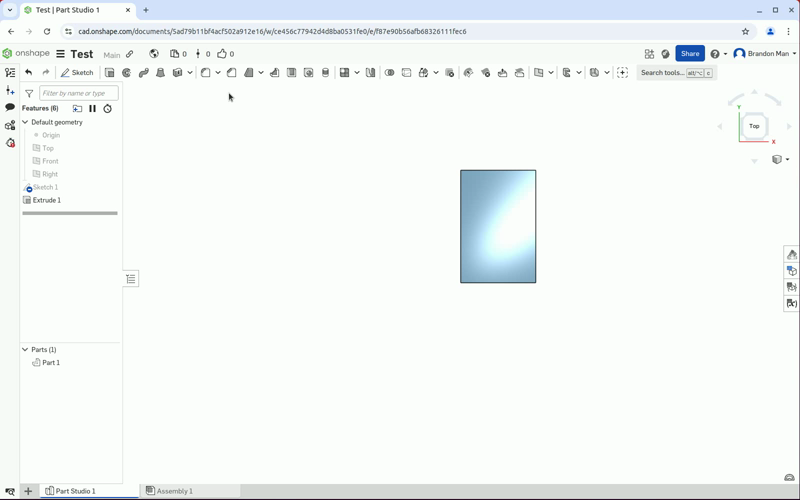
mouse_move(541, 75)
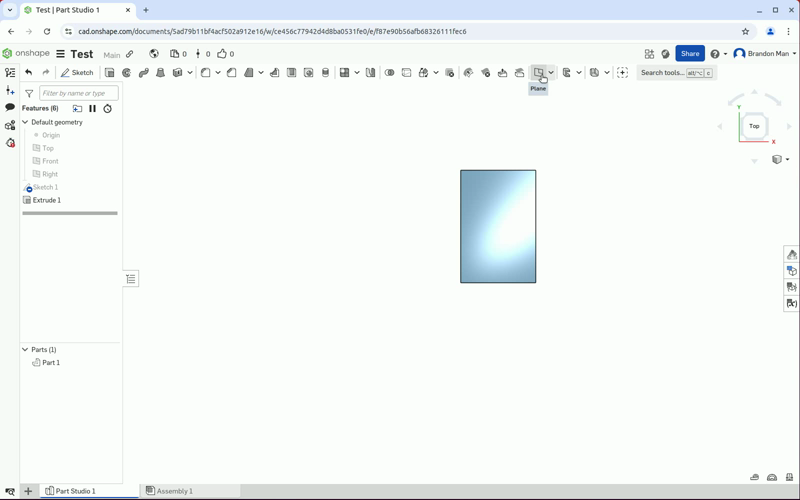
click(541, 75)
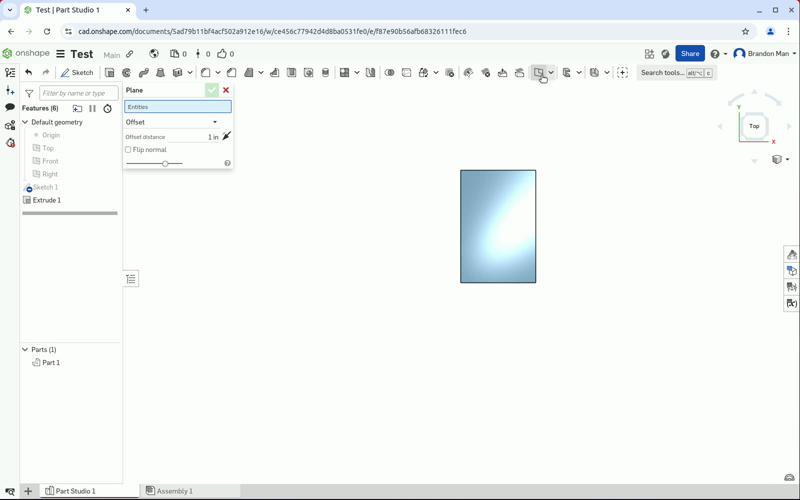
mouse_move(73, 150)
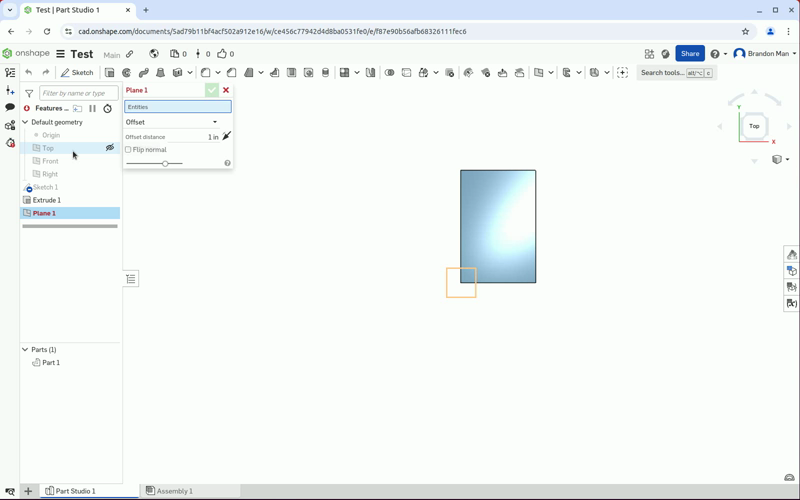
click(73, 150)
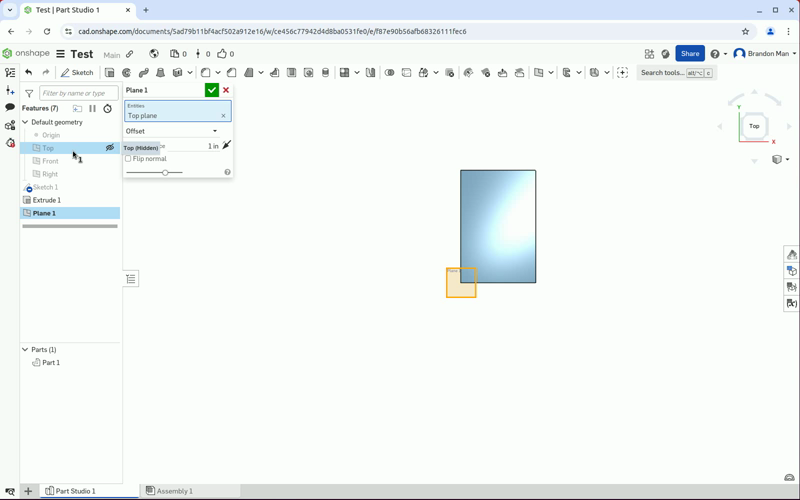
key(tab, 2)
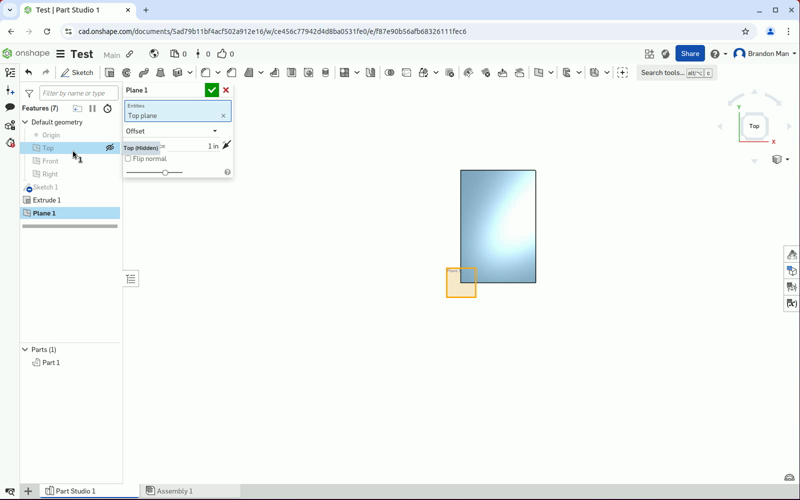
text(9.151)
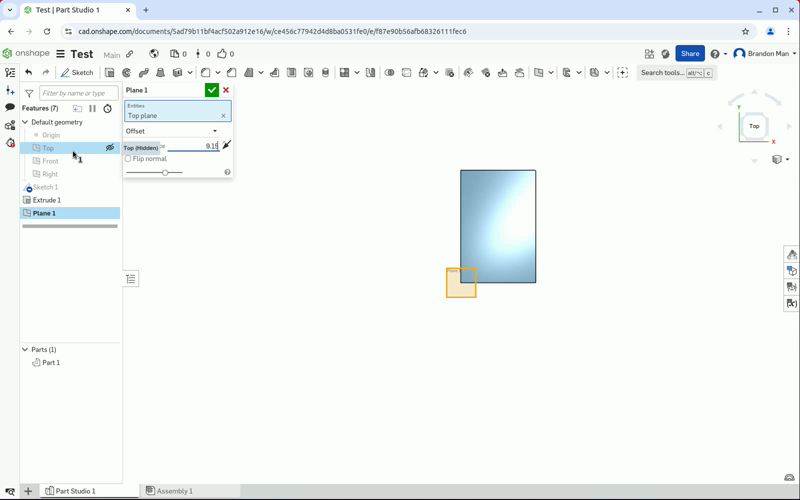
key(enter, 2)
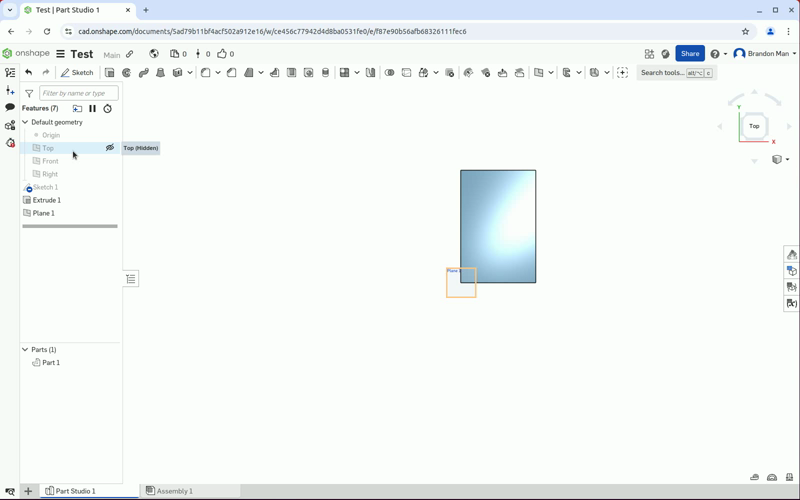
key(shift+s)
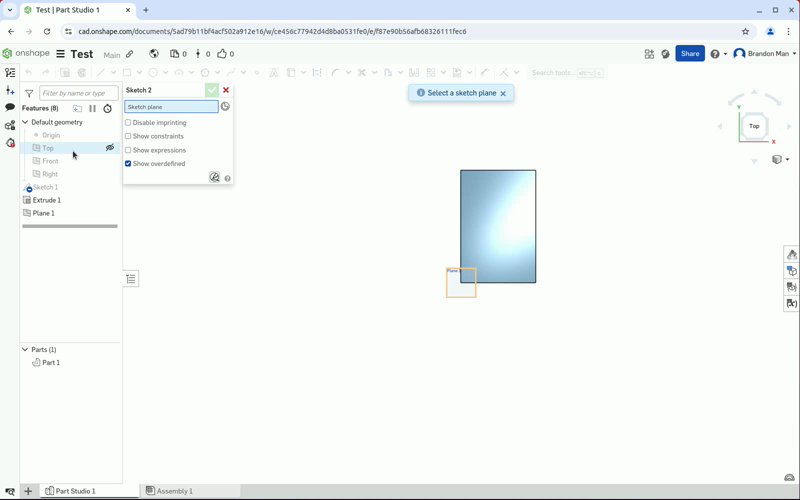
mouse_move(73, 215)
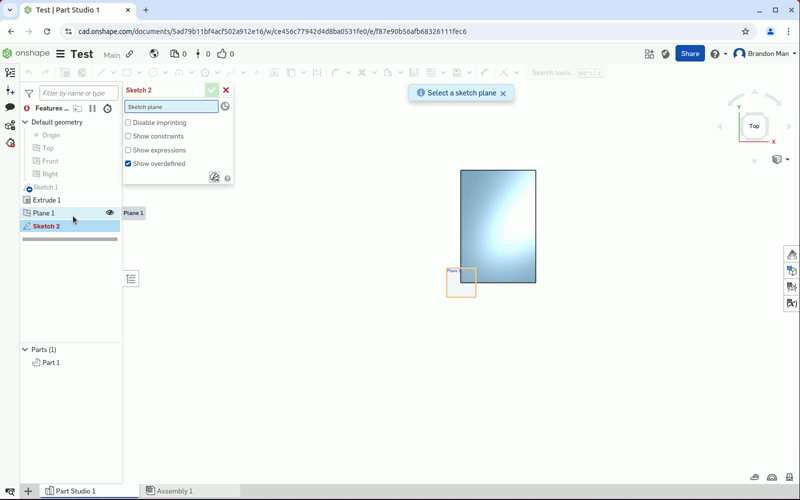
click(73, 215)
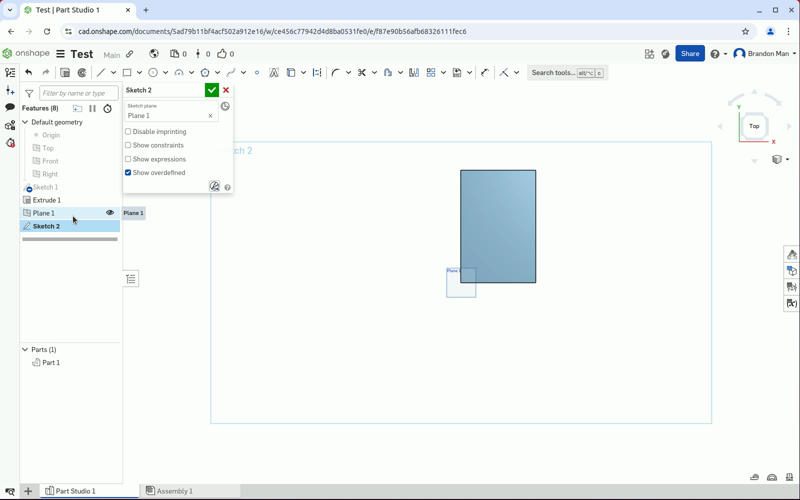
mouse_move(73, 352)
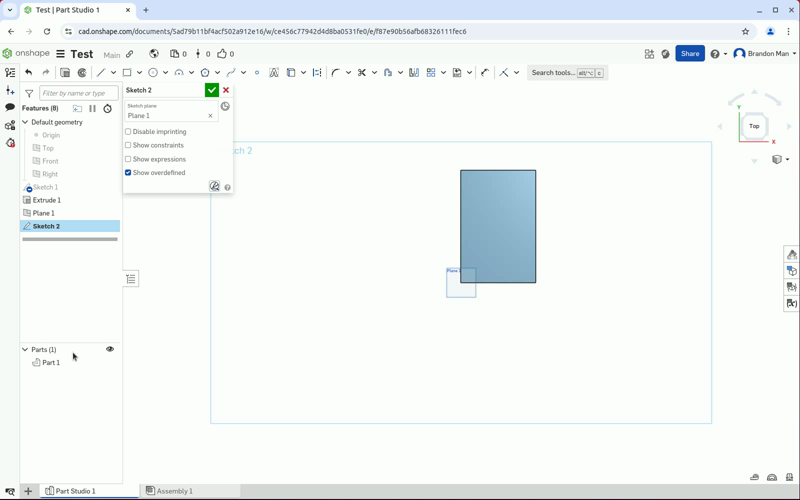
key(y)
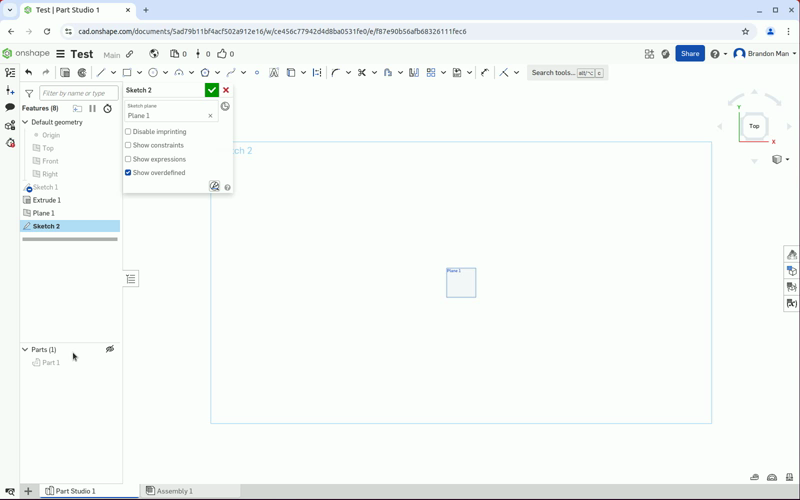
key(l)
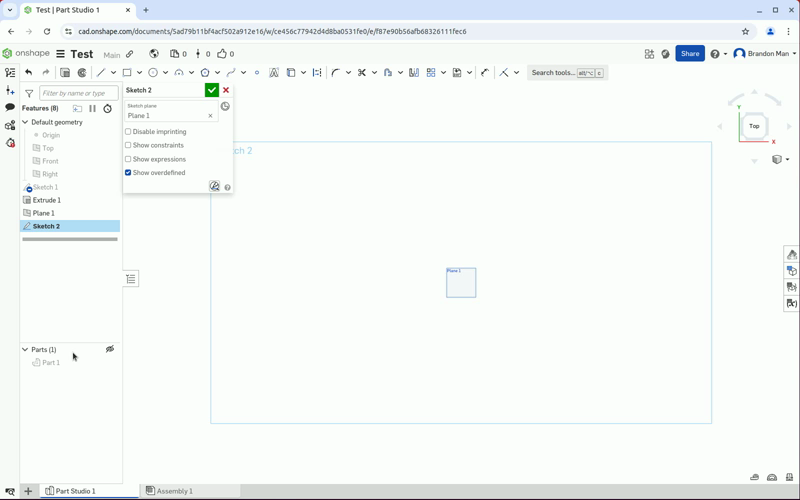
key_down(shift)
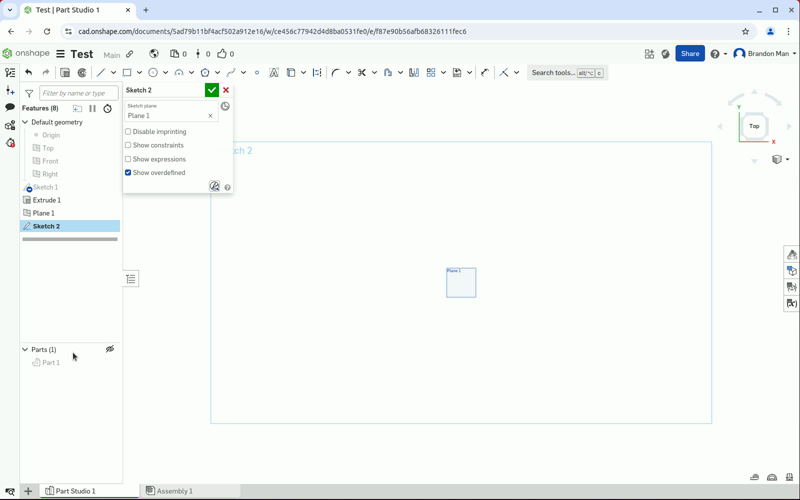
mouse_move(460, 282)
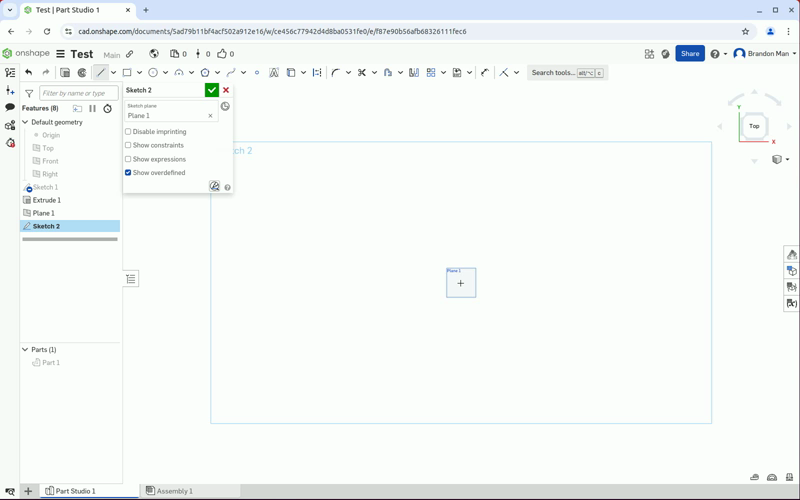
click(460, 282)
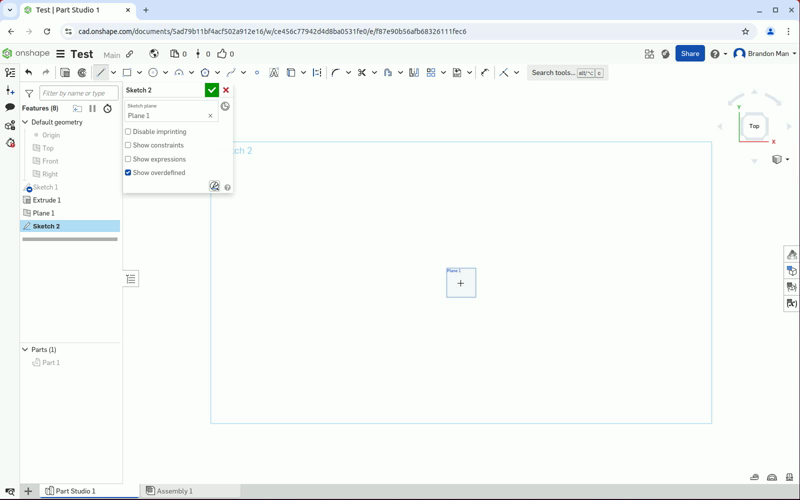
key_up(shift)
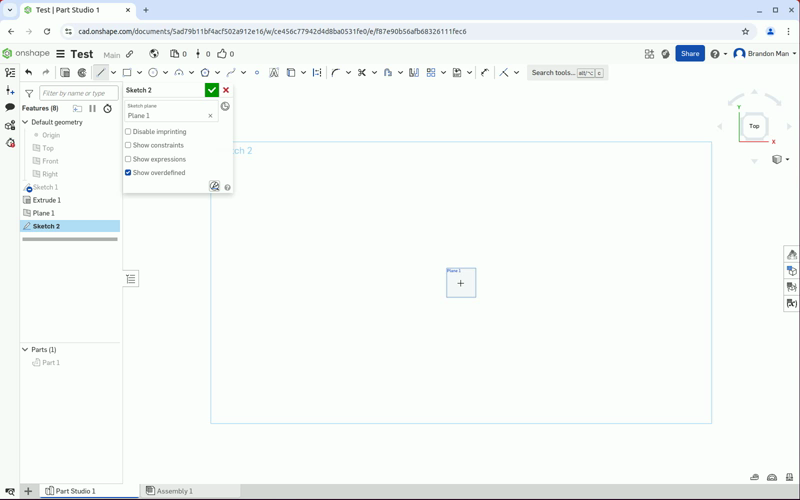
key_down(shift)
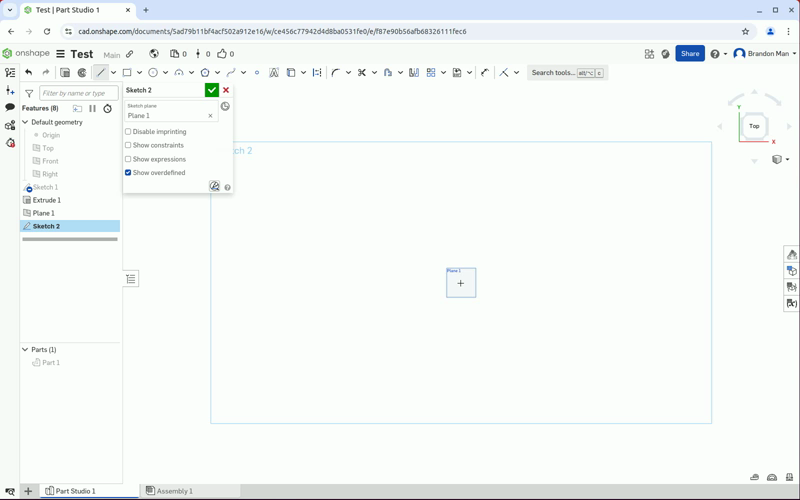
mouse_move(490, 282)
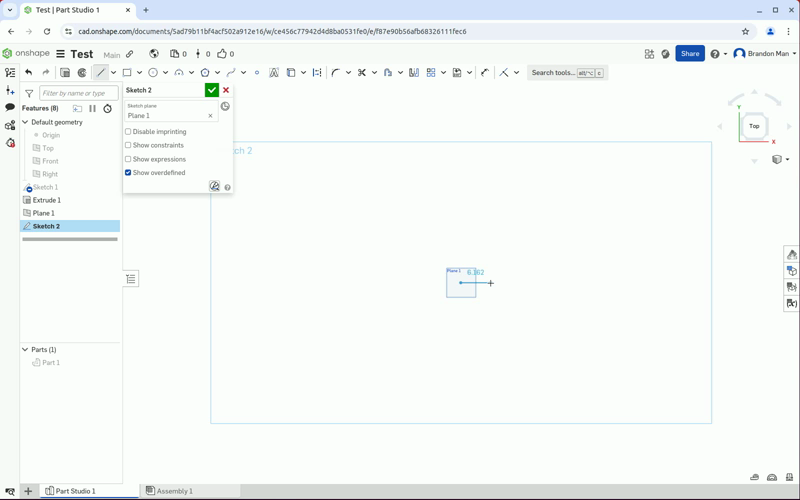
mouse_move(483, 282)
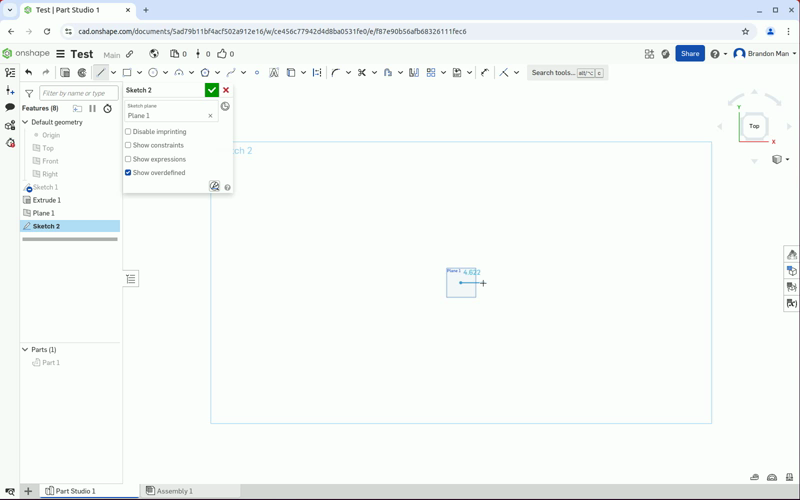
click(483, 282)
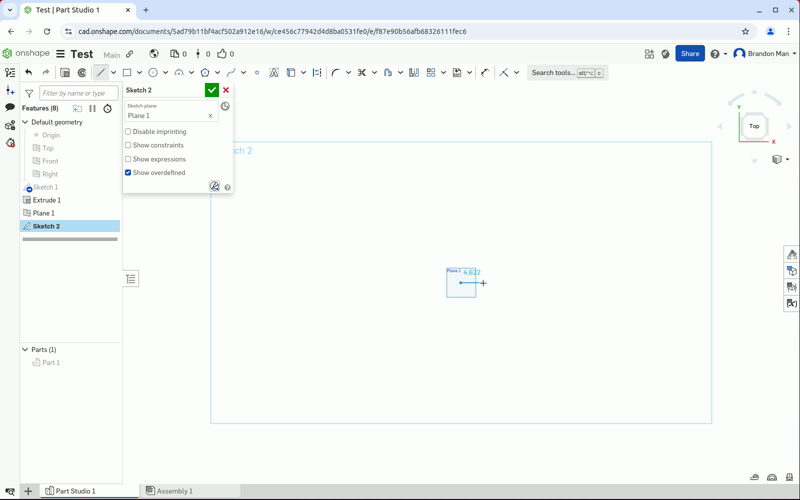
key_up(shift)
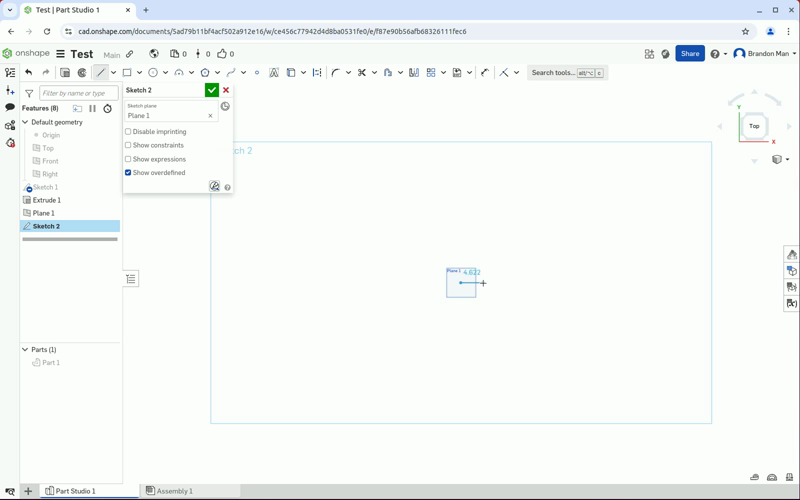
key_down(shift)
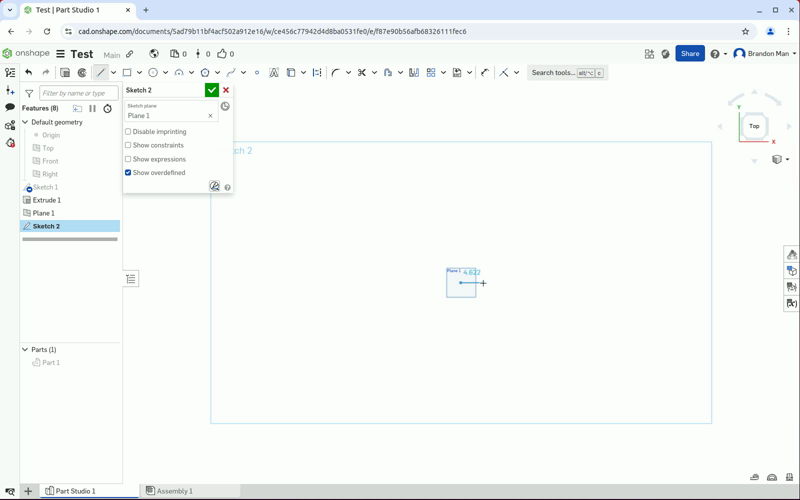
mouse_move(483, 170)
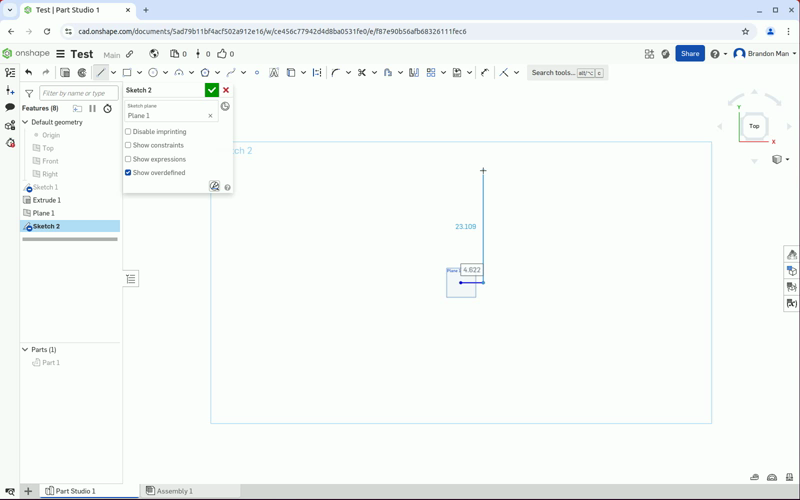
click(483, 170)
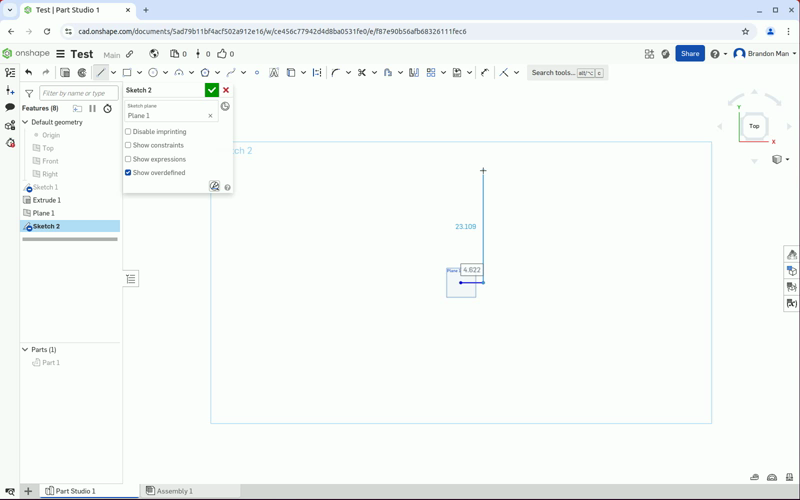
key_up(shift)
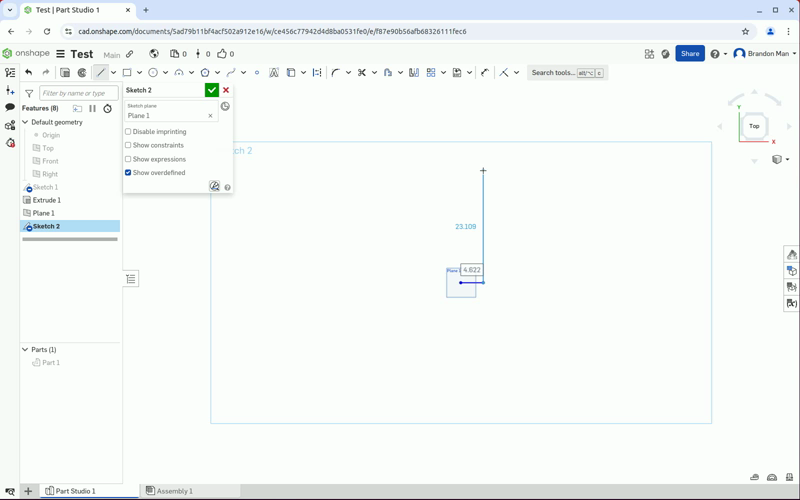
key_down(shift)
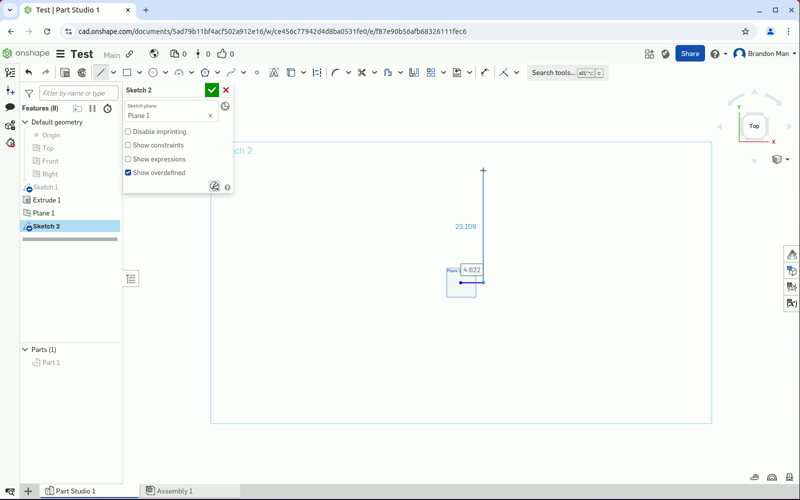
mouse_move(513, 170)
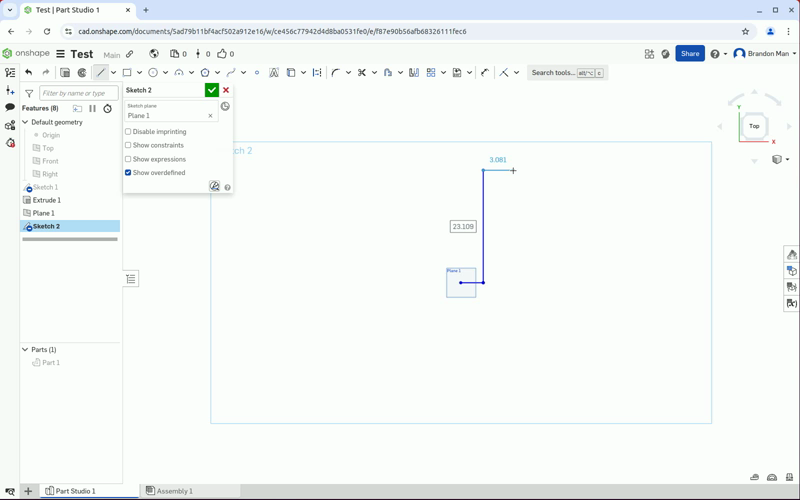
mouse_move(460, 170)
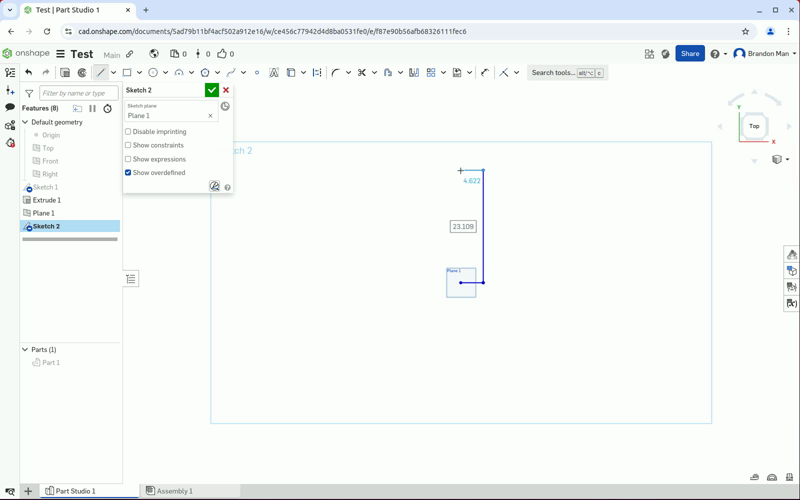
click(460, 170)
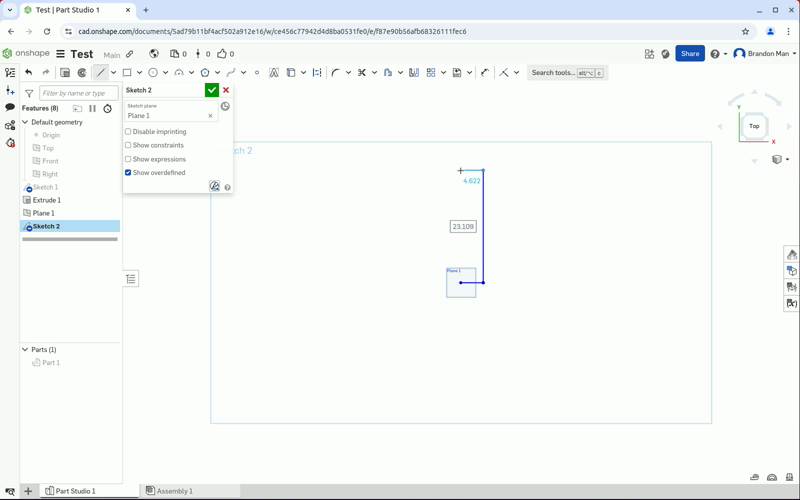
key_up(shift)
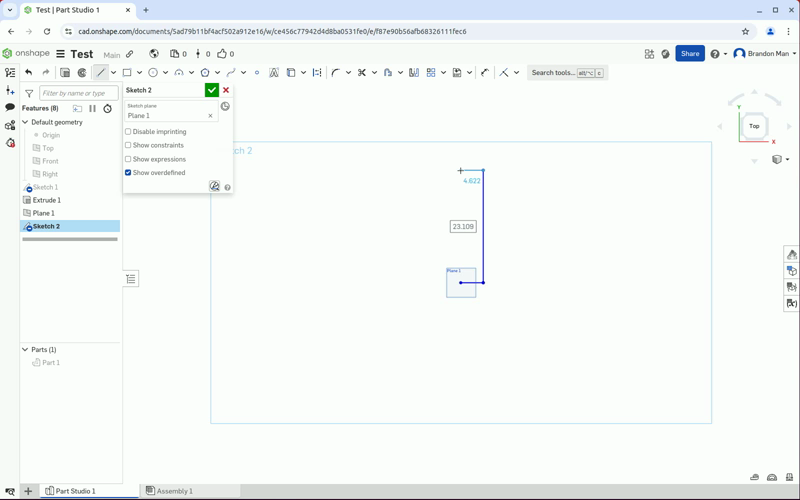
key_down(shift)
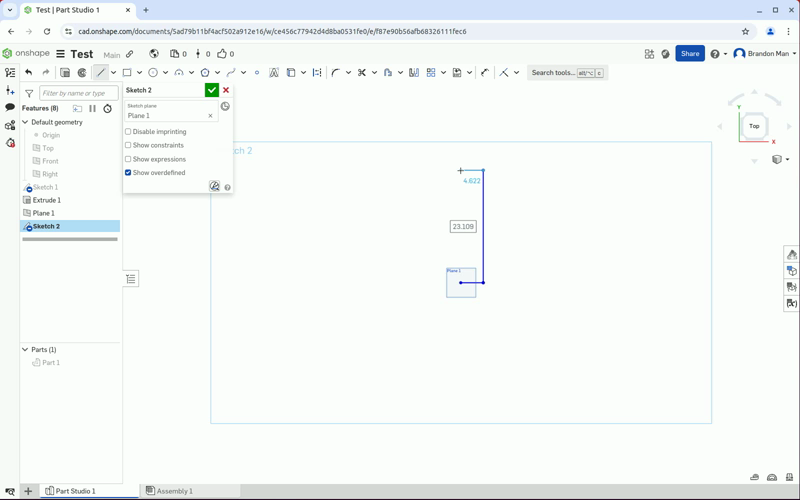
mouse_move(460, 282)
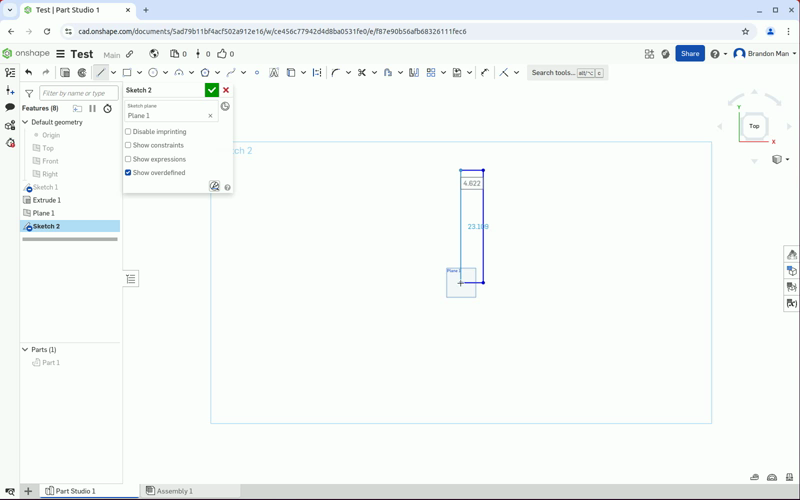
key_up(shift)
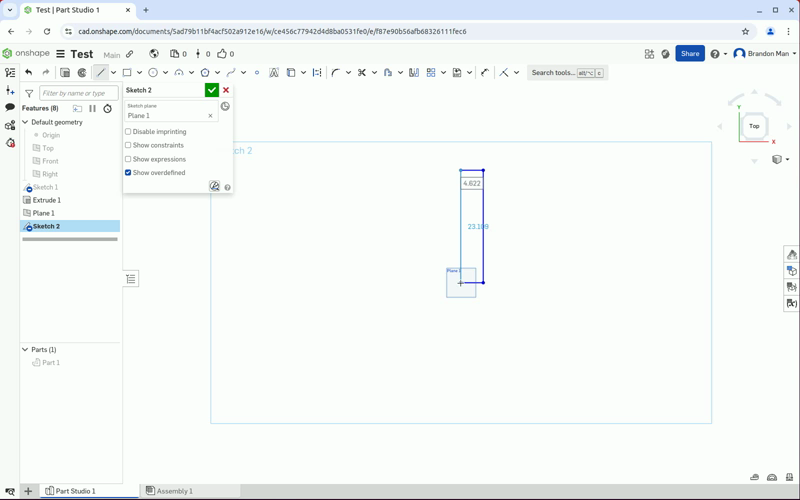
click(460, 282)
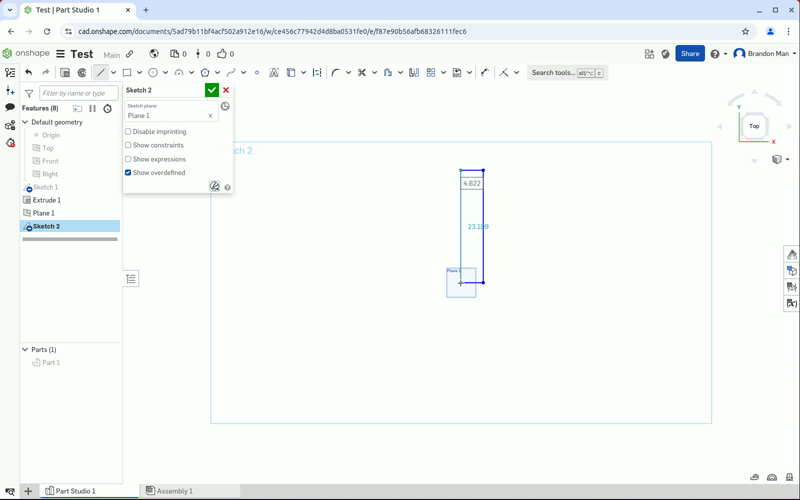
key(esc)
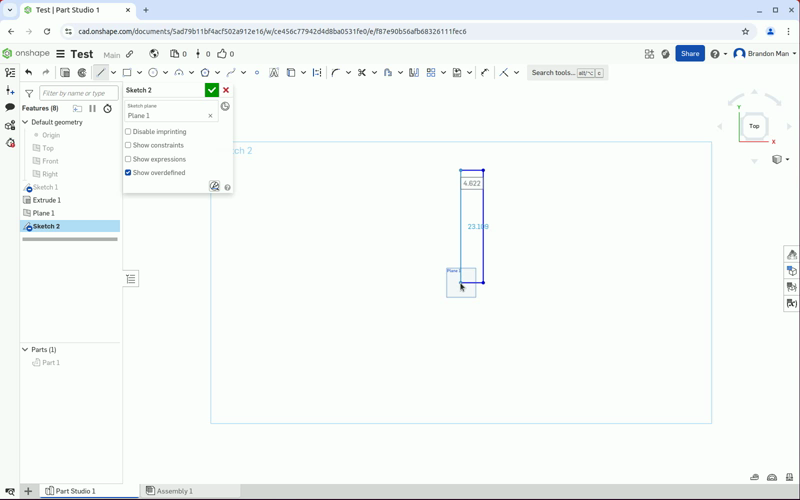
mouse_move(473, 186)
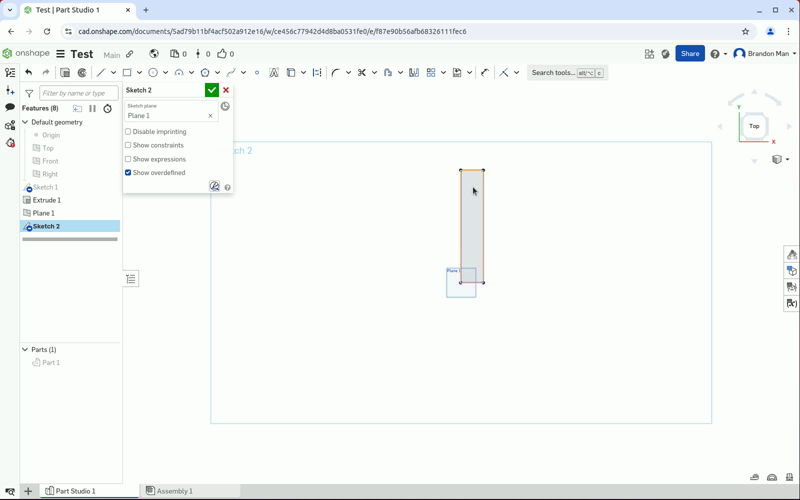
click(473, 186)
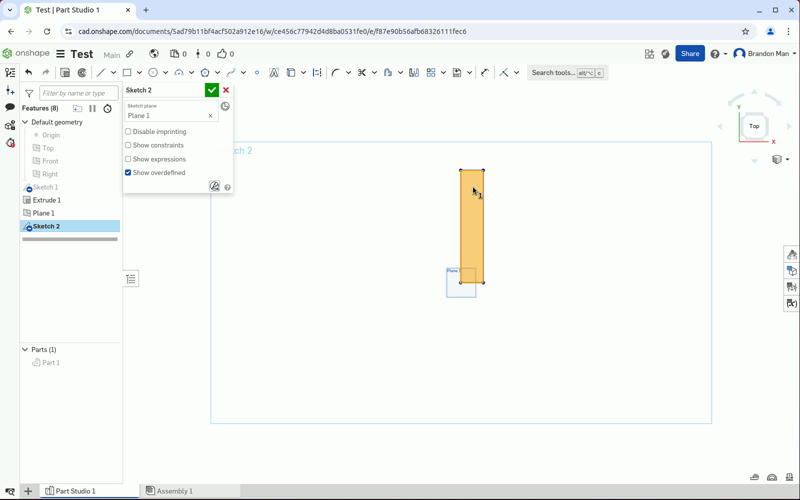
mouse_move(73, 352)
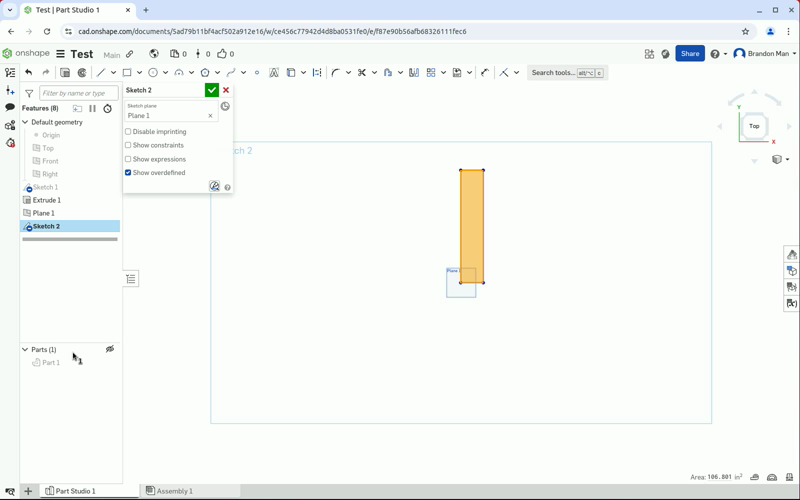
key(shift+y)
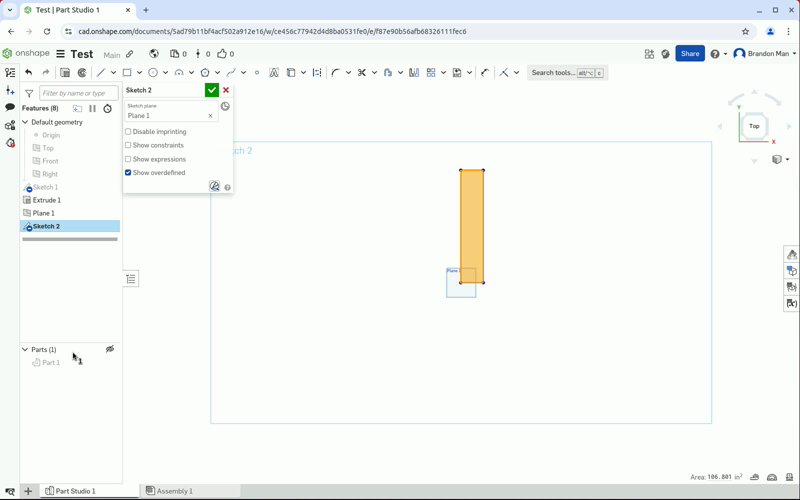
key(shift+e)
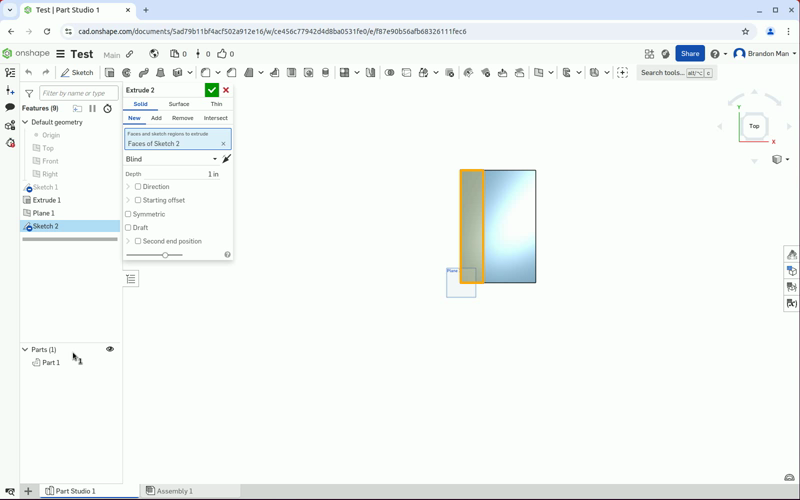
mouse_move(143, 106)
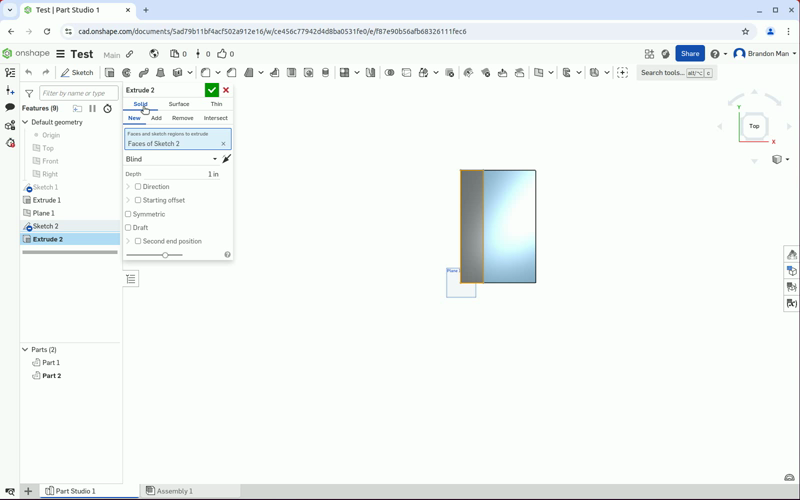
click(143, 106)
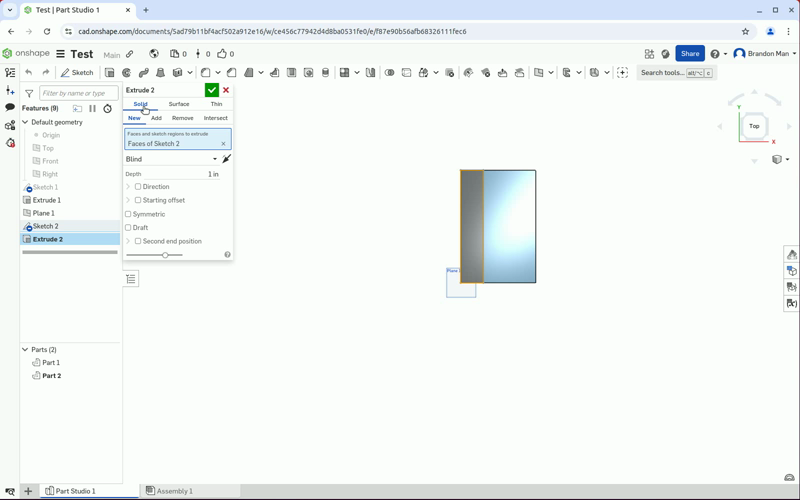
mouse_move(186, 120)
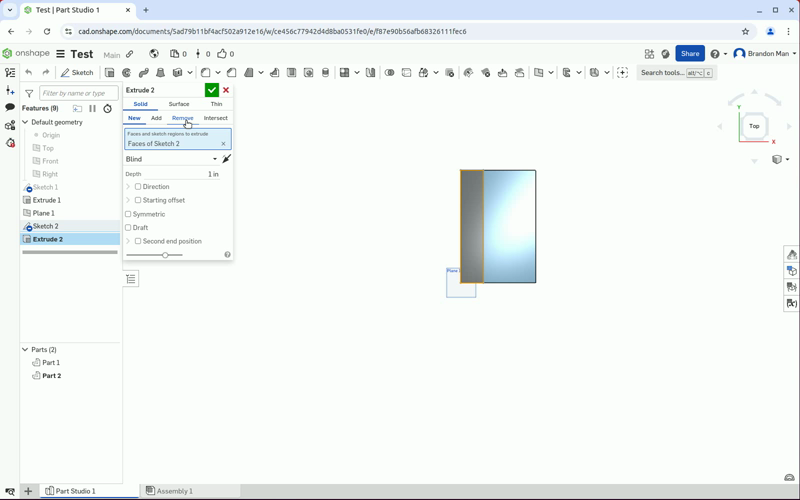
click(186, 120)
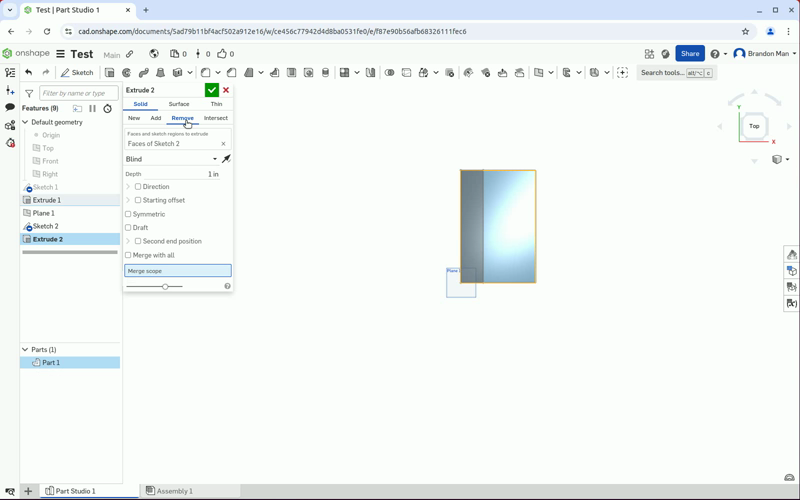
key(tab, 4)
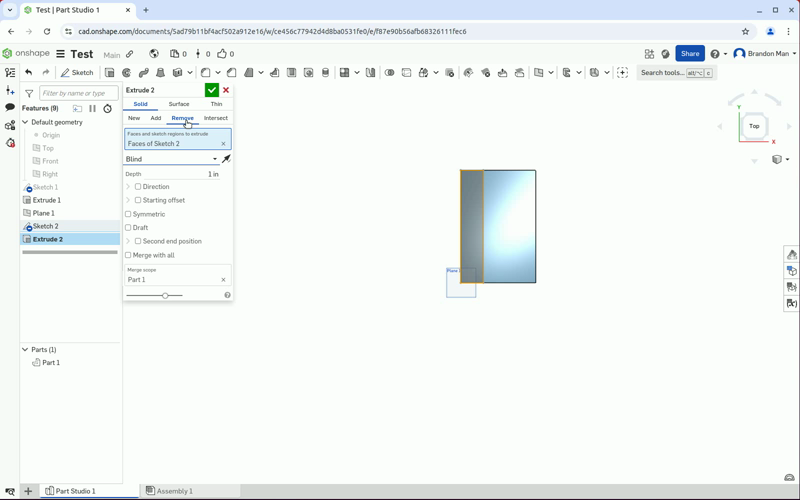
text(4.574)
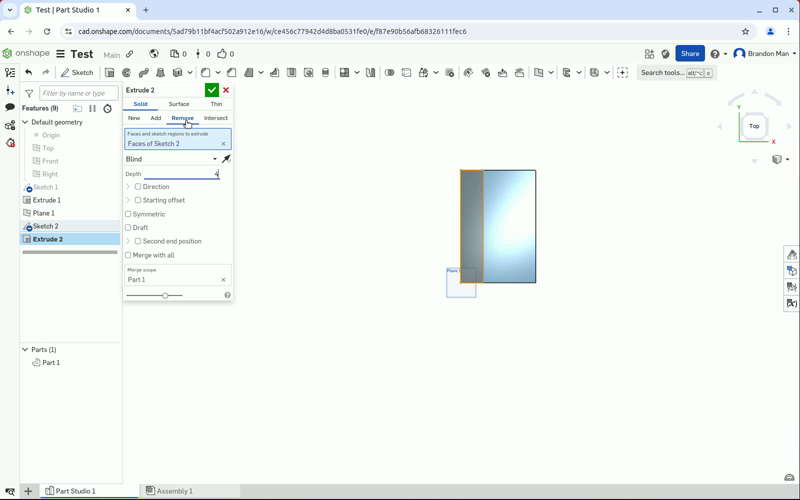
key(tab, 6)
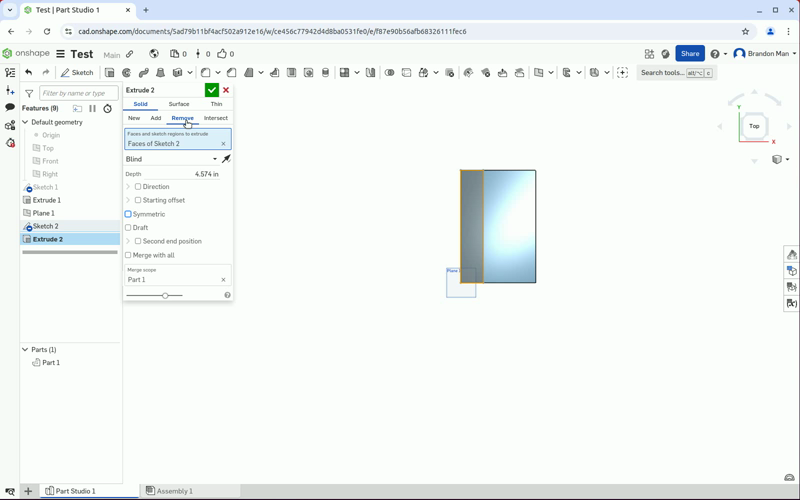
key(space)
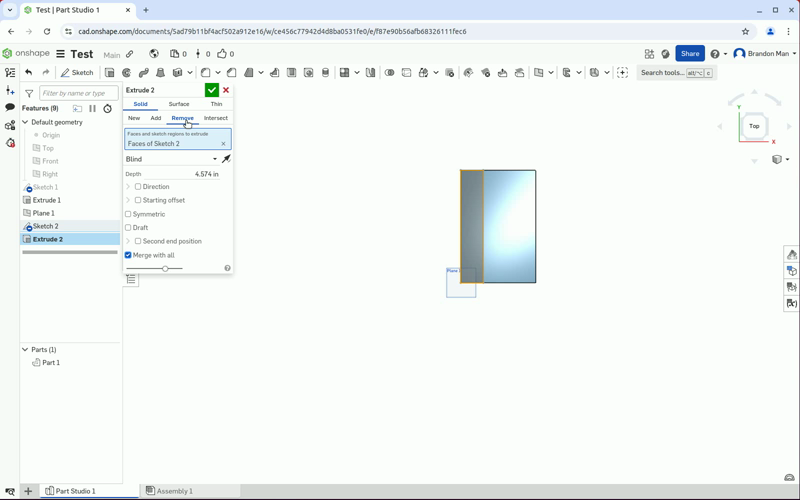
key(enter)
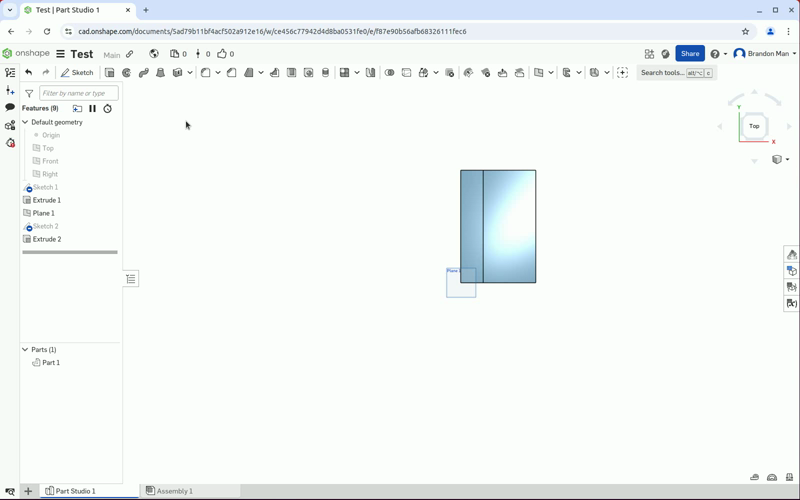
key(shift+h)
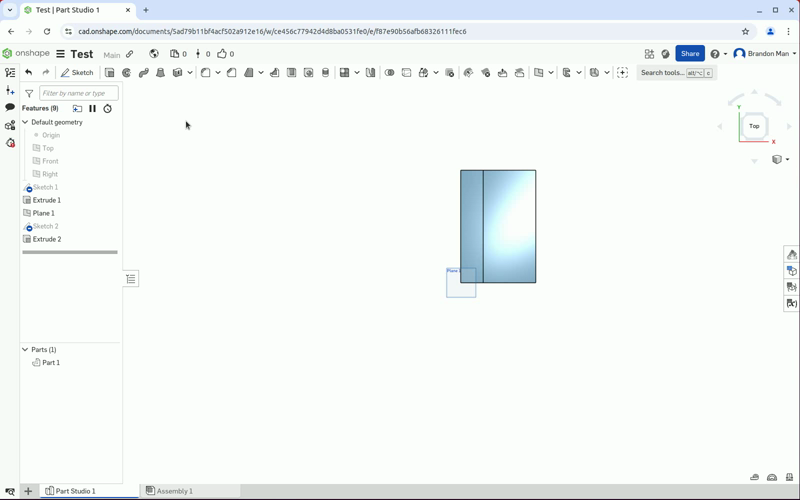
key(shift+h)
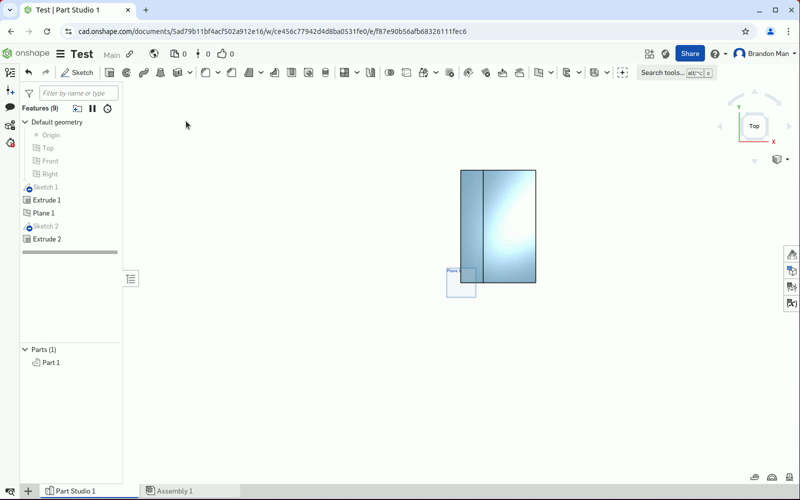
mouse_move(73, 189)
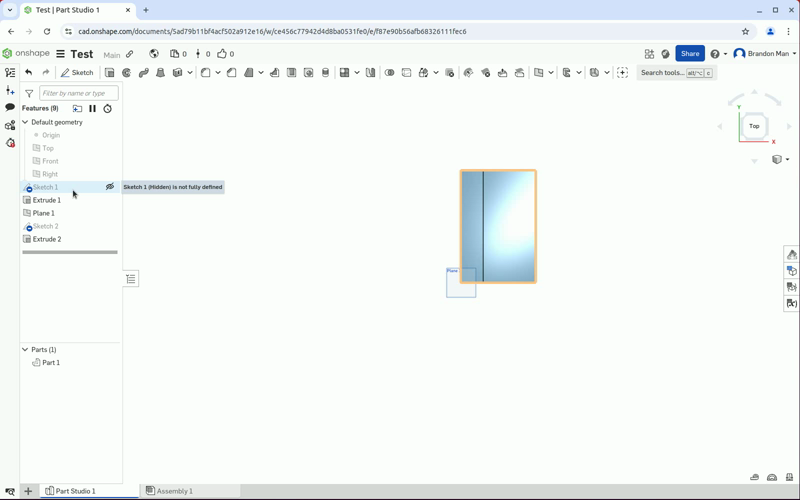
click(73, 189)
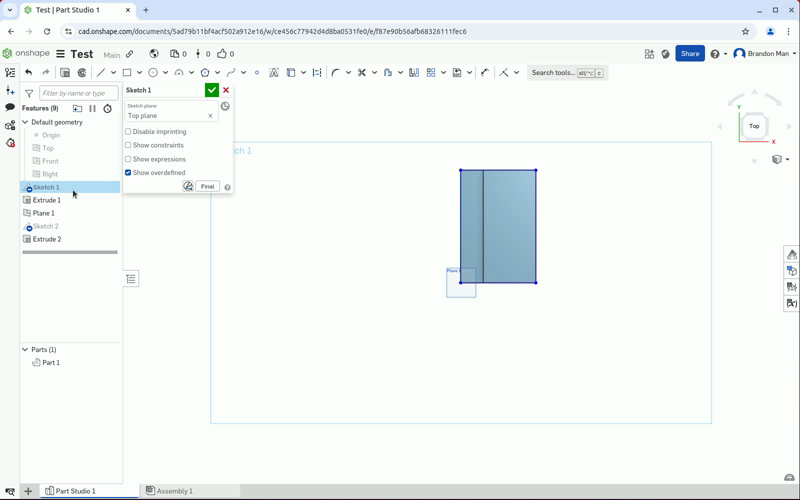
mouse_move(229, 92)
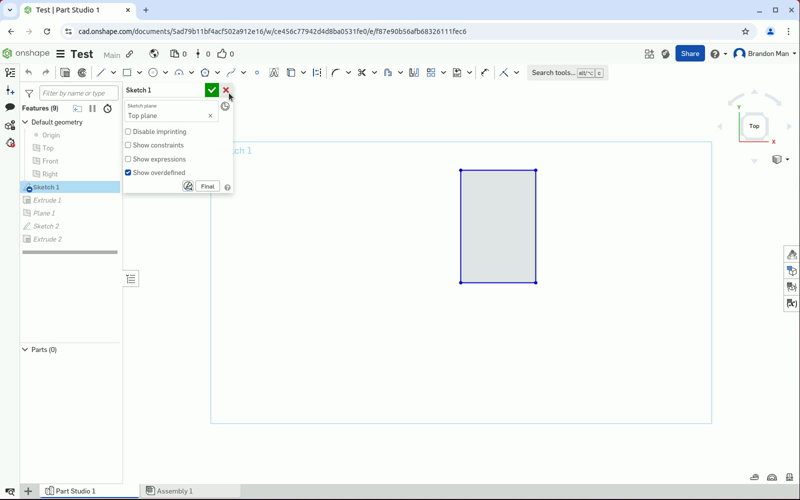
click(229, 92)
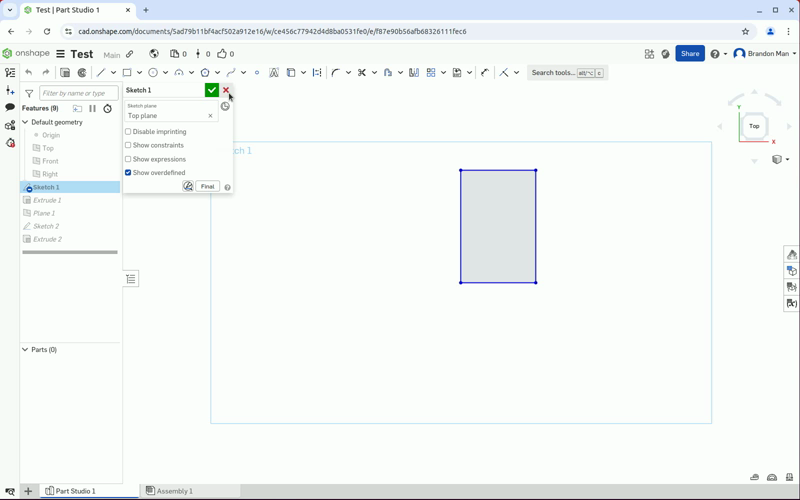
key(shift+s)
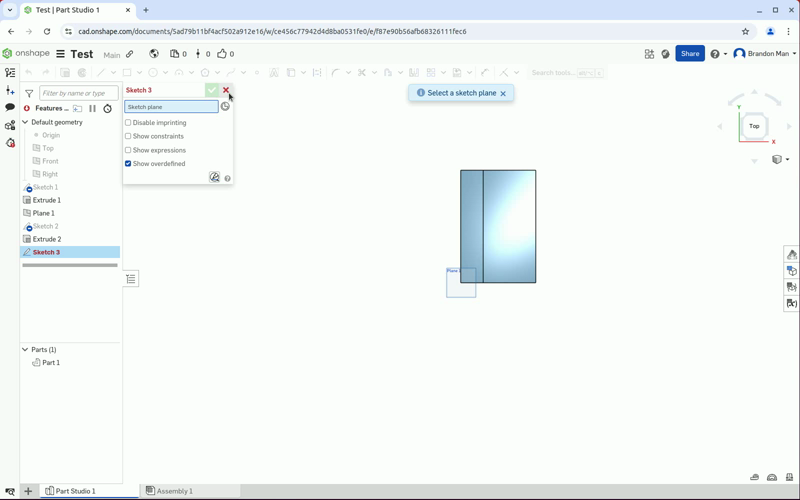
mouse_move(73, 215)
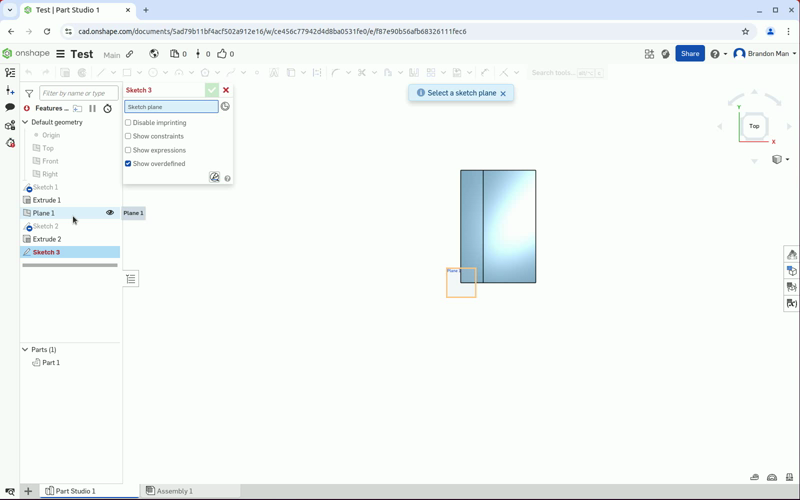
click(73, 215)
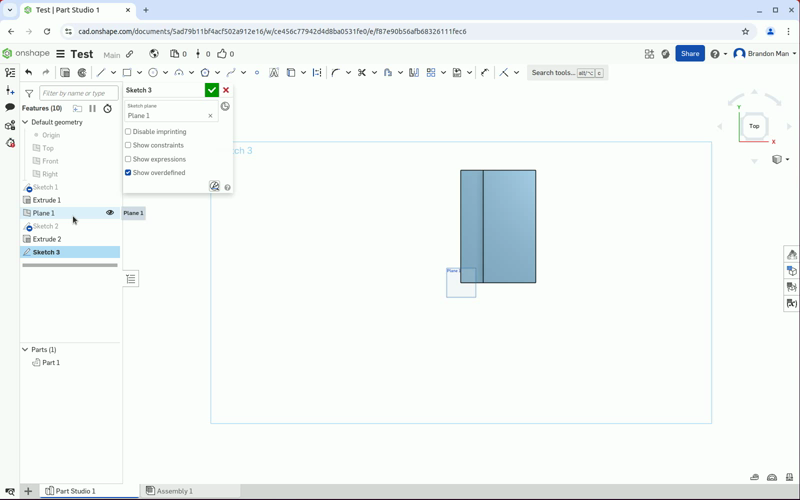
mouse_move(73, 352)
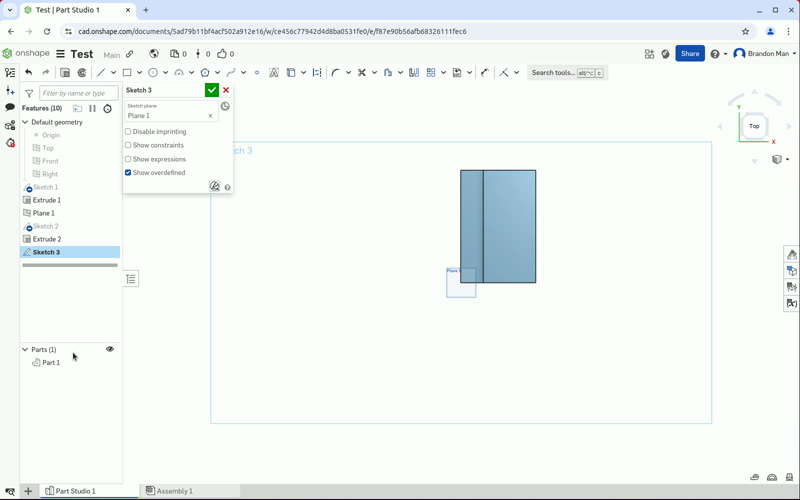
key(y)
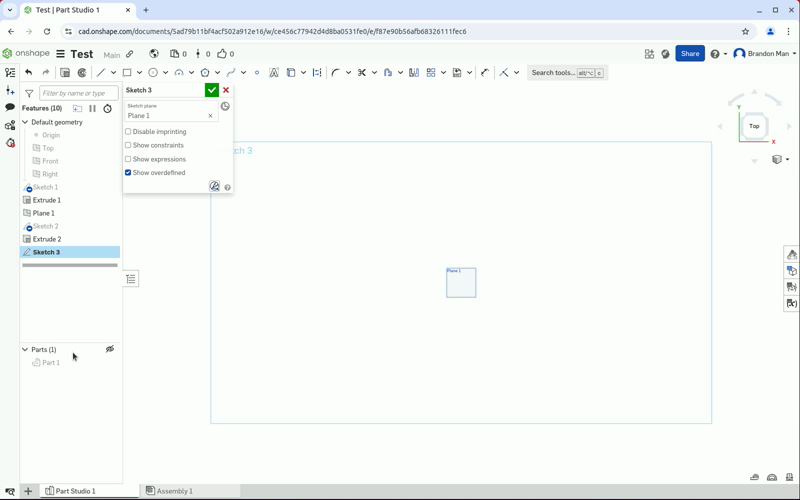
key(c)
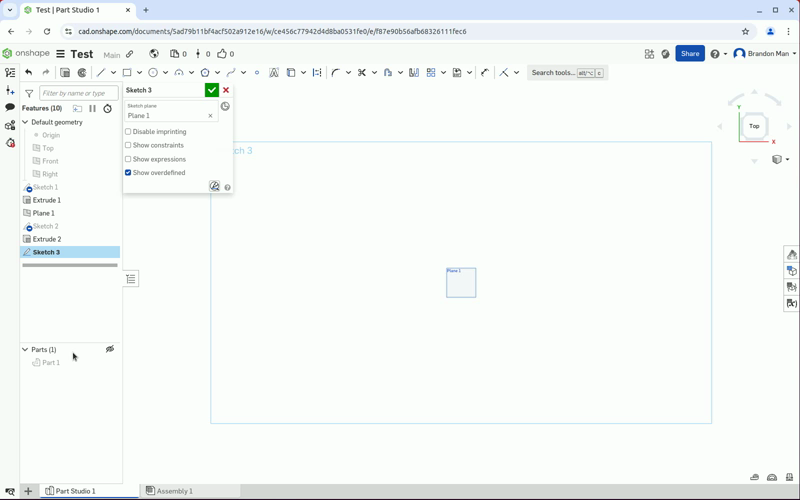
key_down(shift)
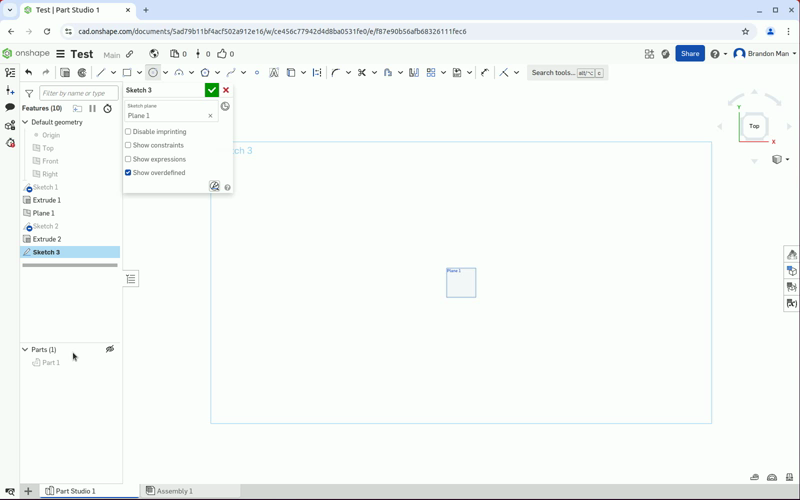
mouse_move(510, 226)
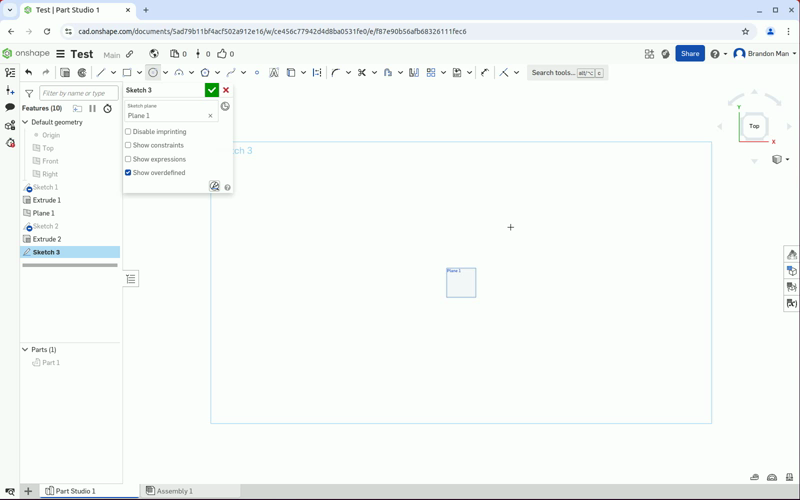
click(510, 226)
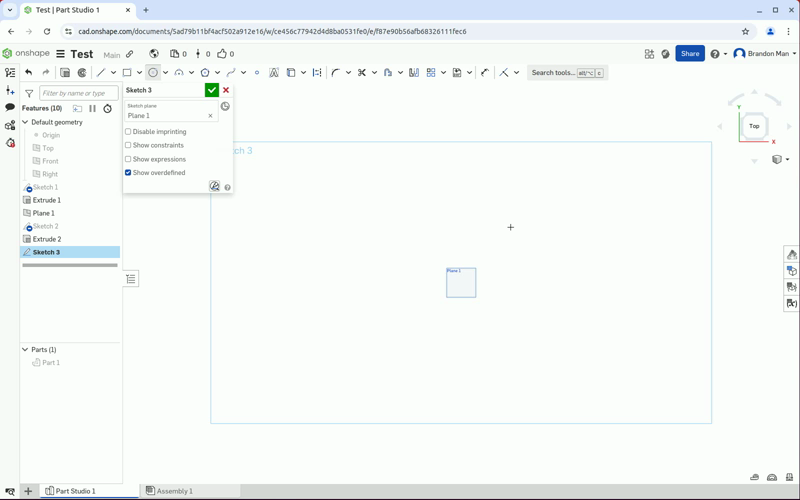
key_up(shift)
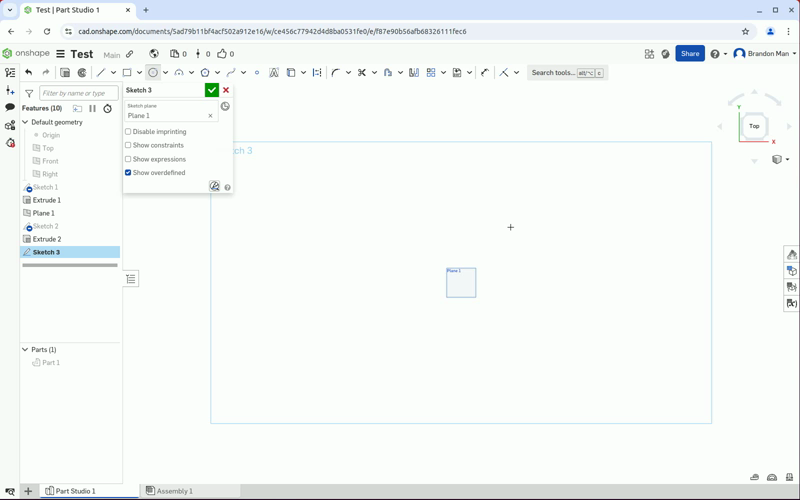
mouse_move(526, 226)
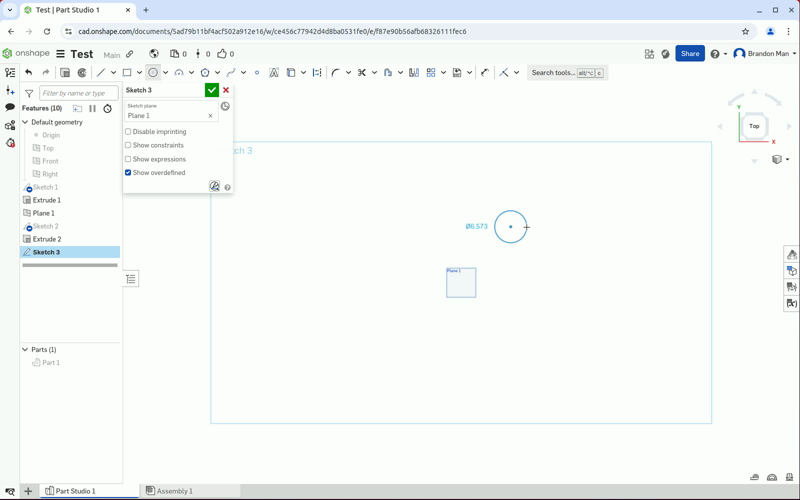
click(526, 226)
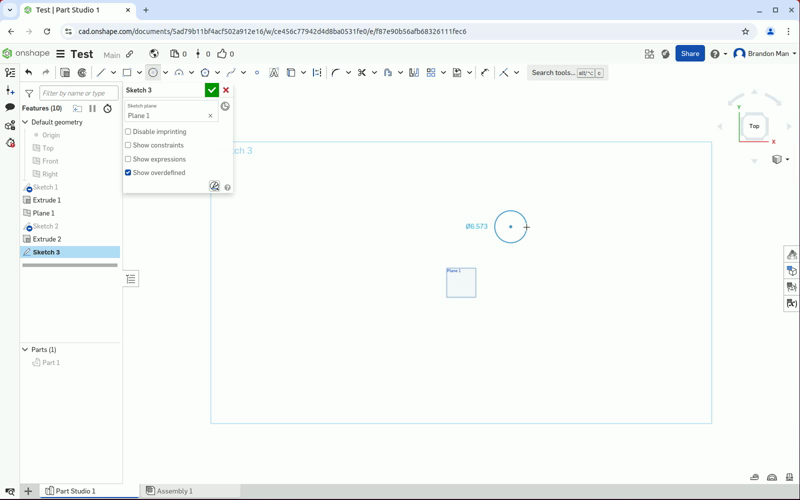
key(esc)
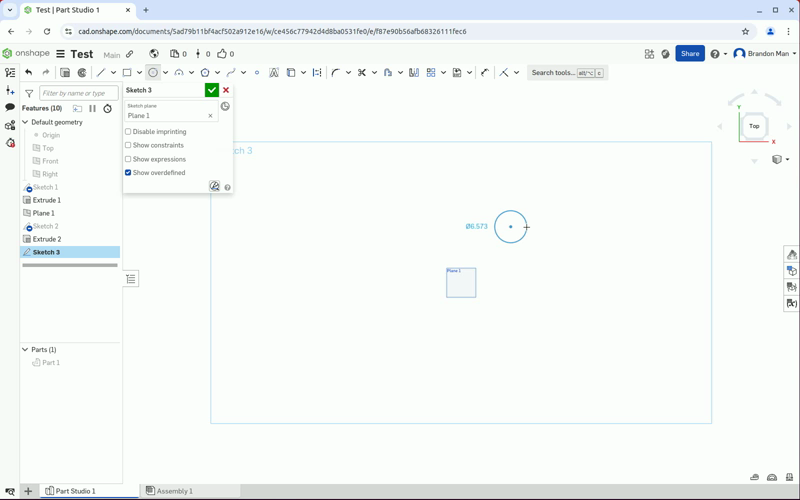
mouse_move(507, 226)
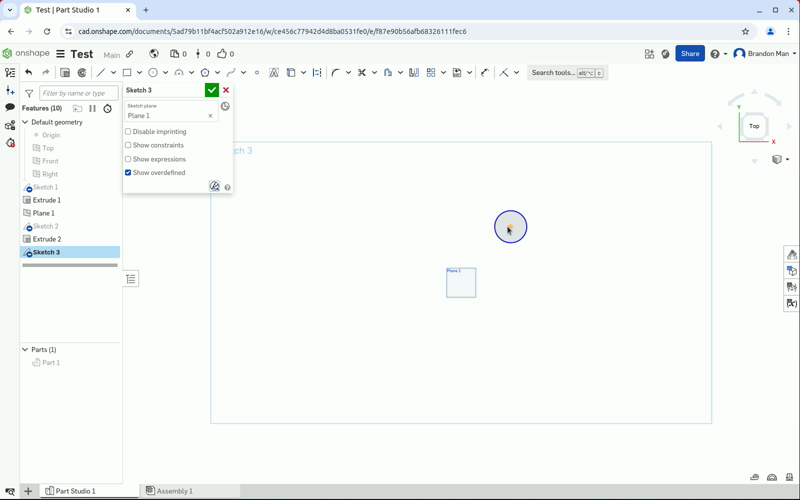
scroll(6)
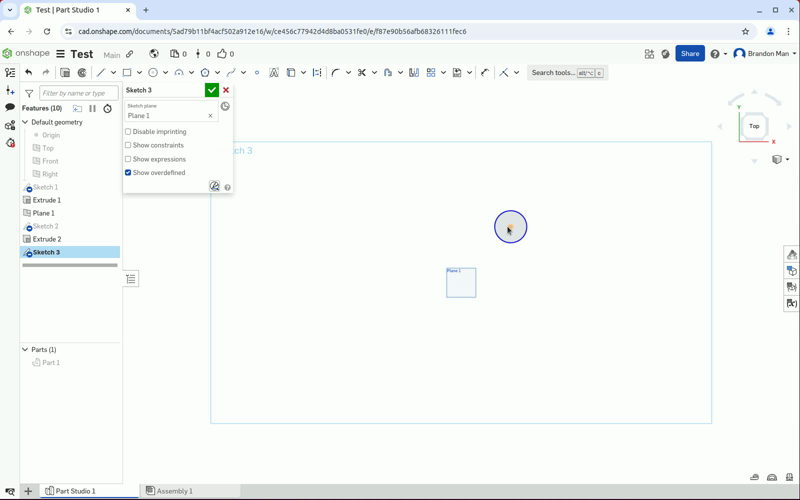
scroll(6)
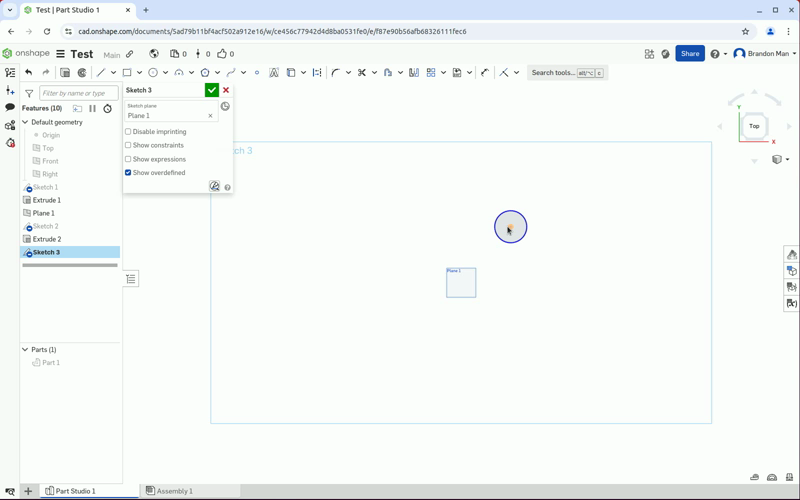
scroll(6)
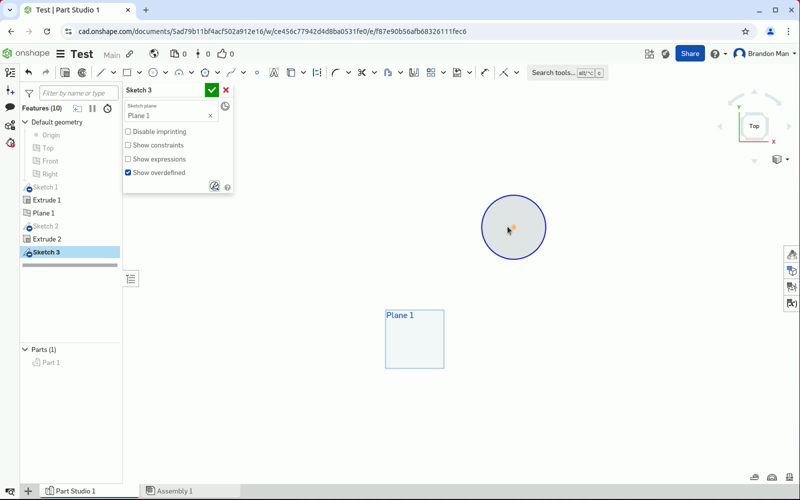
scroll(6)
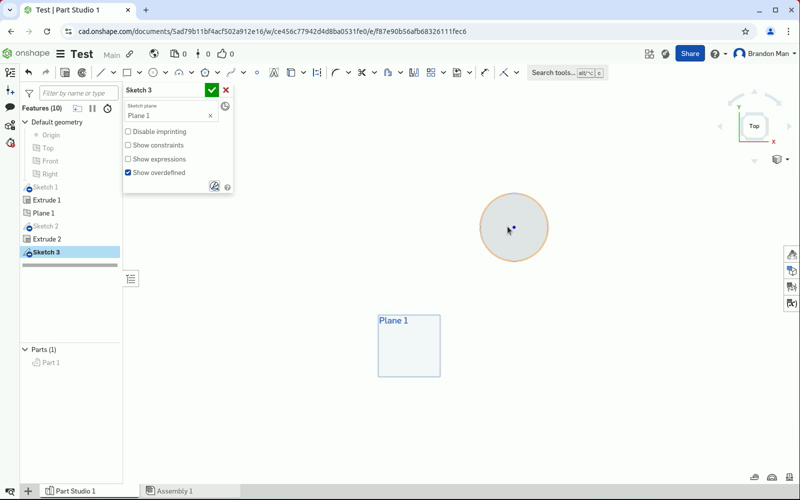
scroll(6)
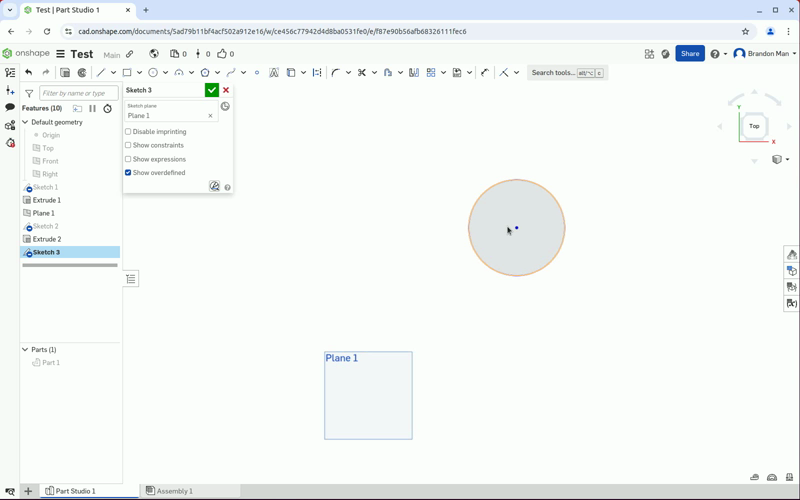
scroll(6)
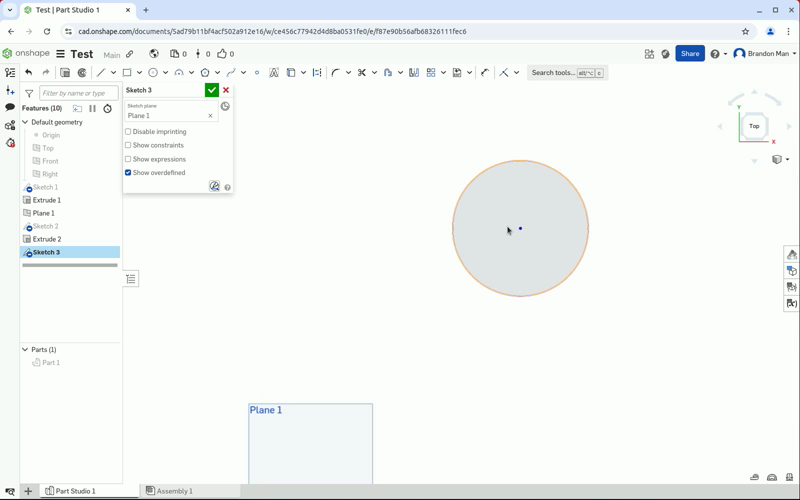
scroll(6)
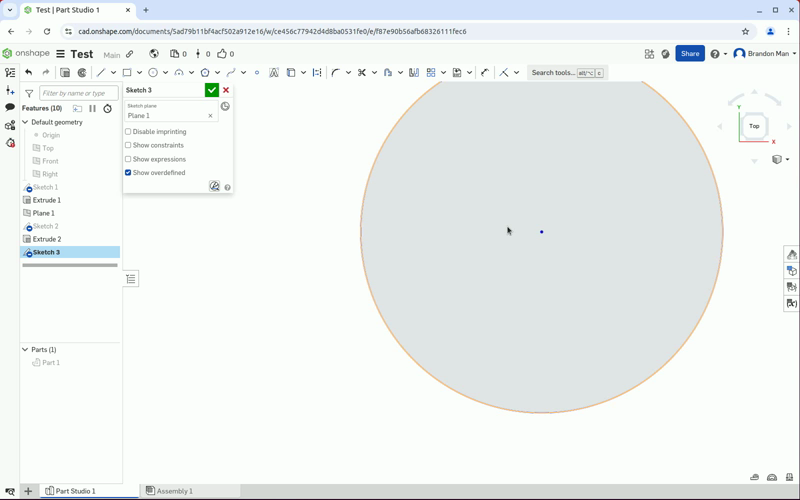
click(507, 226)
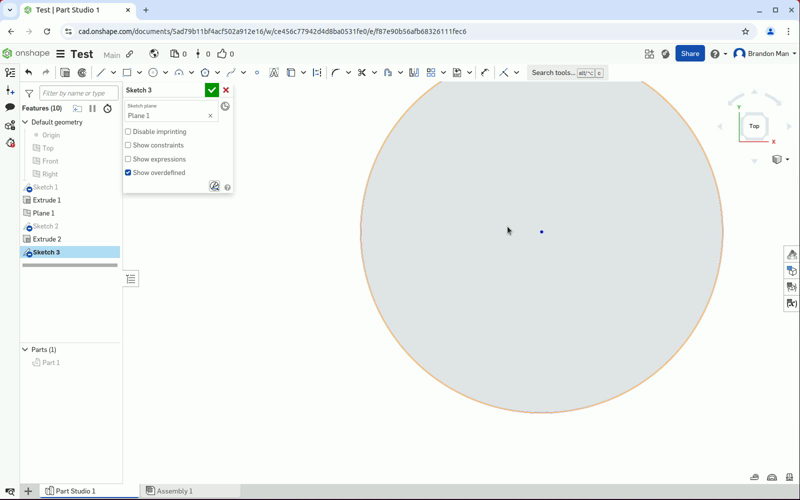
scroll(-6)
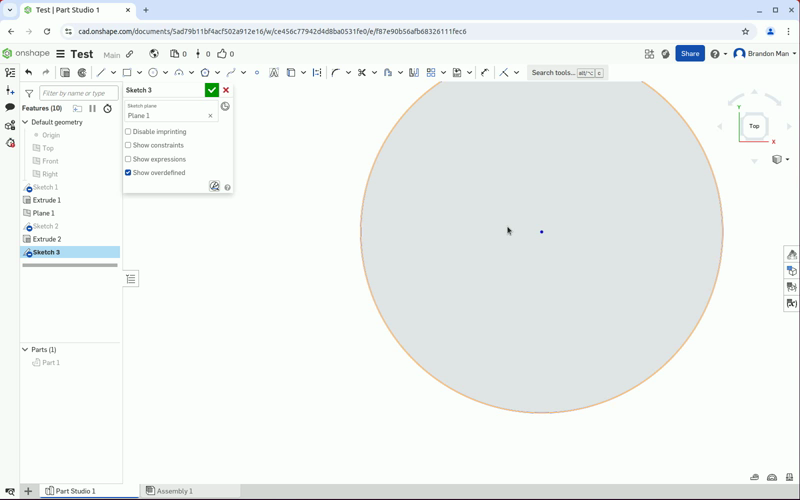
scroll(-6)
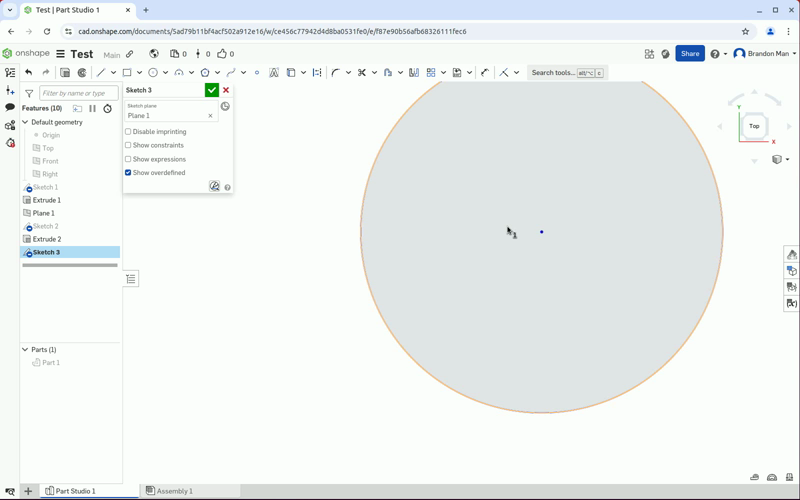
scroll(-6)
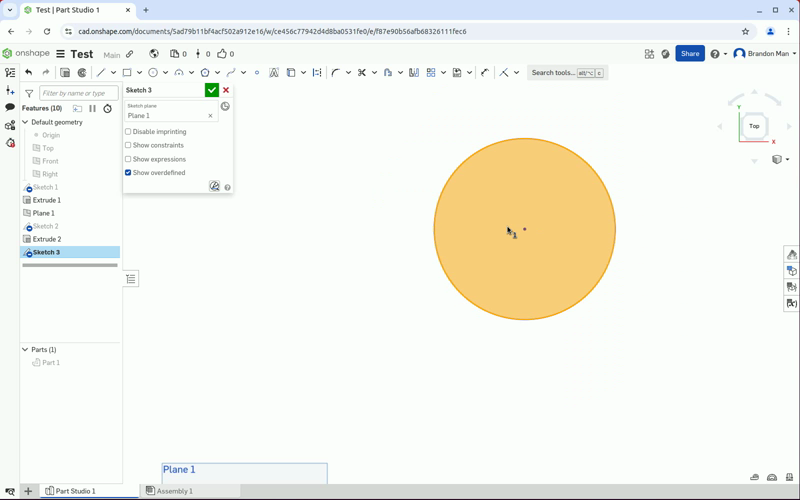
scroll(-6)
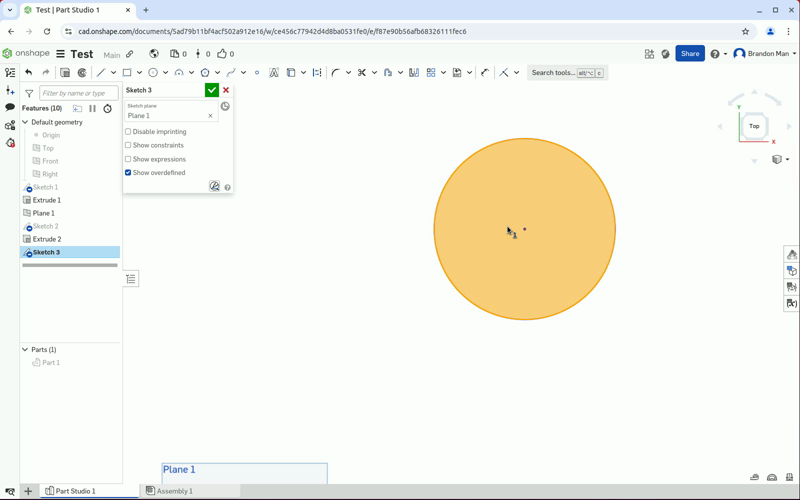
scroll(-6)
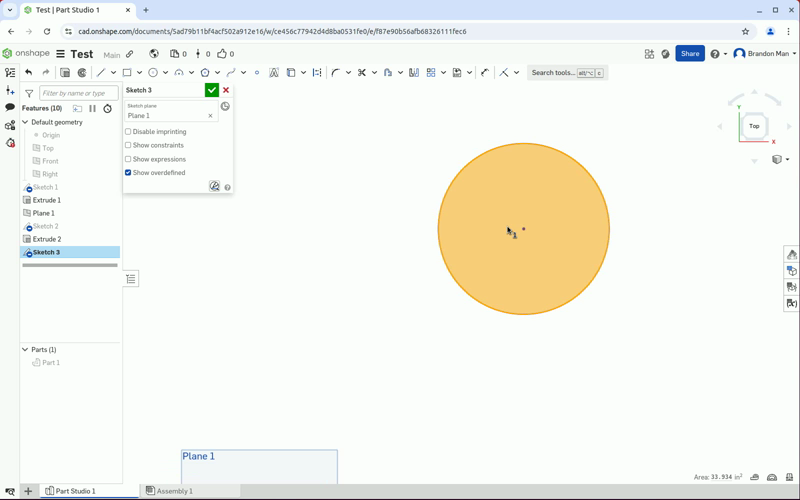
scroll(-6)
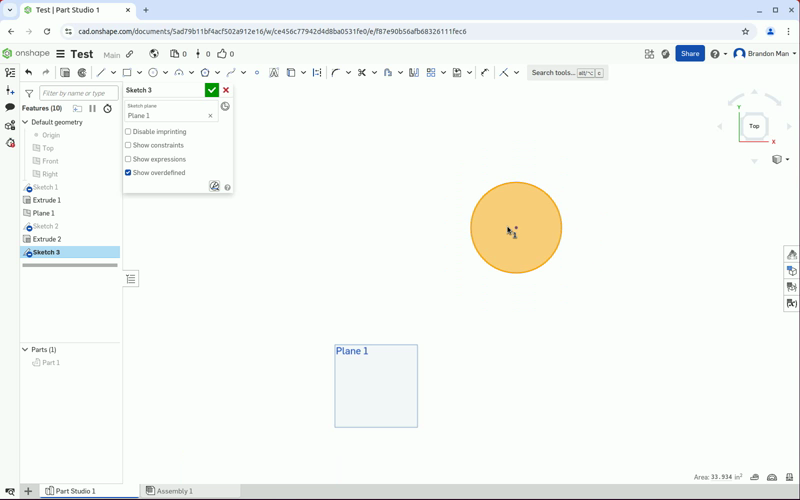
scroll(-6)
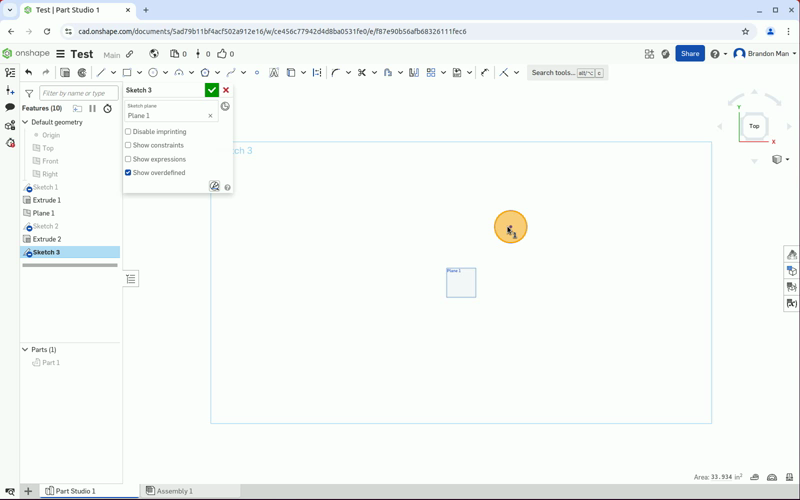
mouse_move(73, 352)
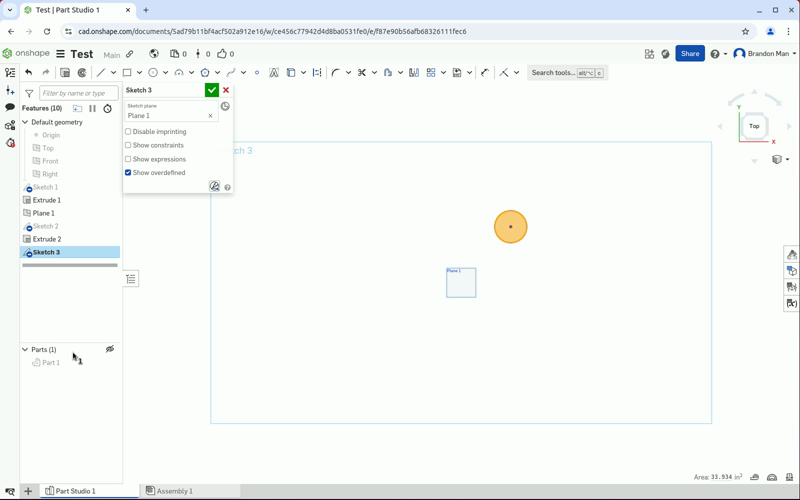
key(shift+y)
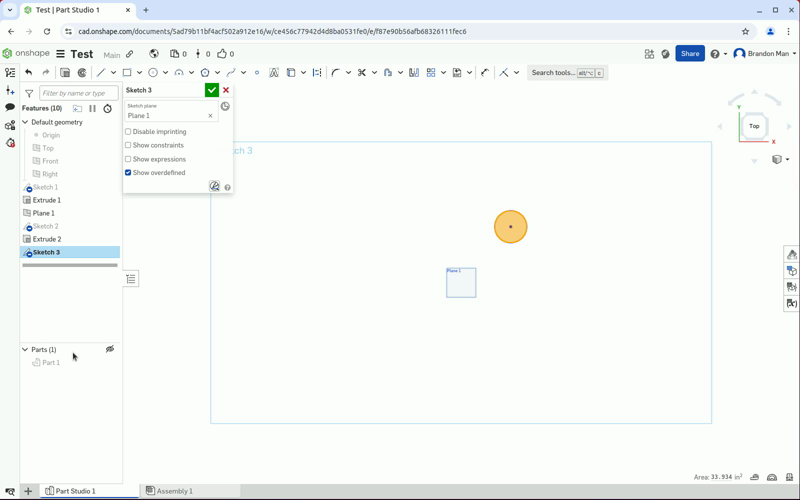
key(shift+e)
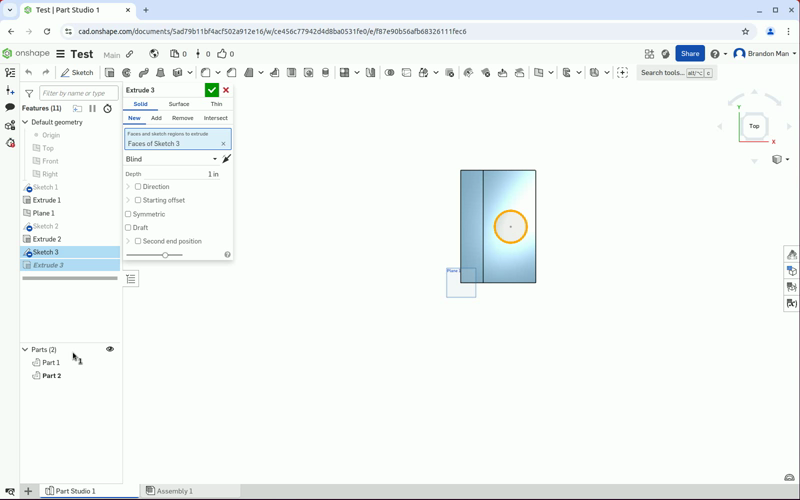
mouse_move(143, 106)
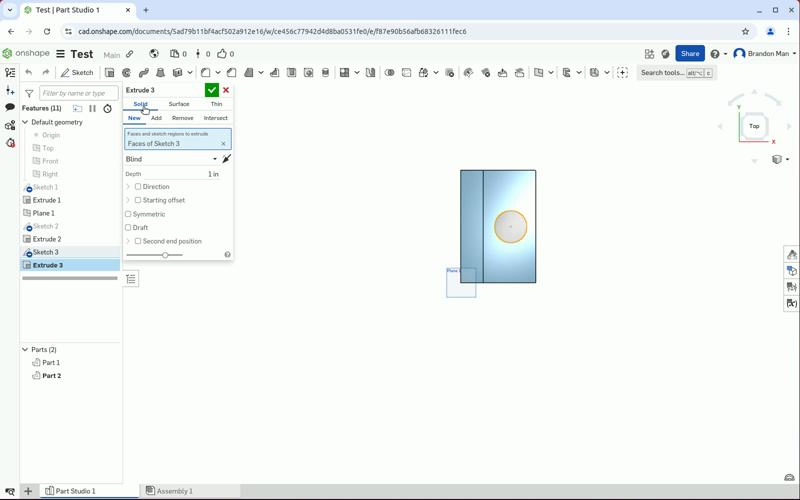
click(143, 106)
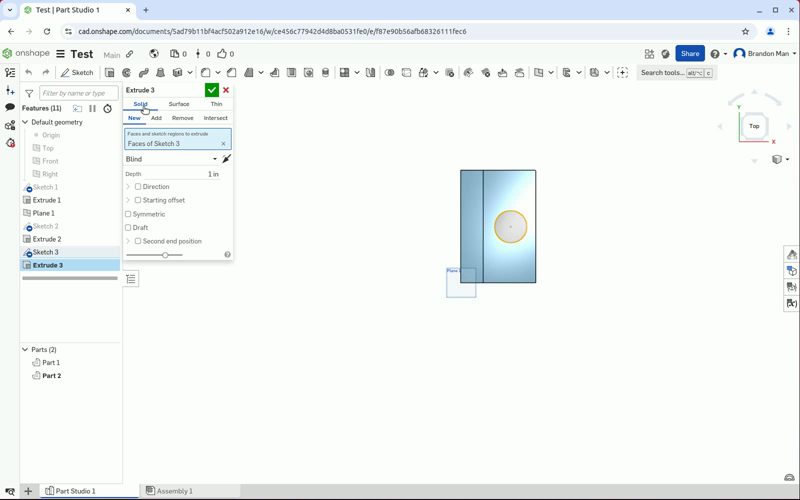
mouse_move(186, 120)
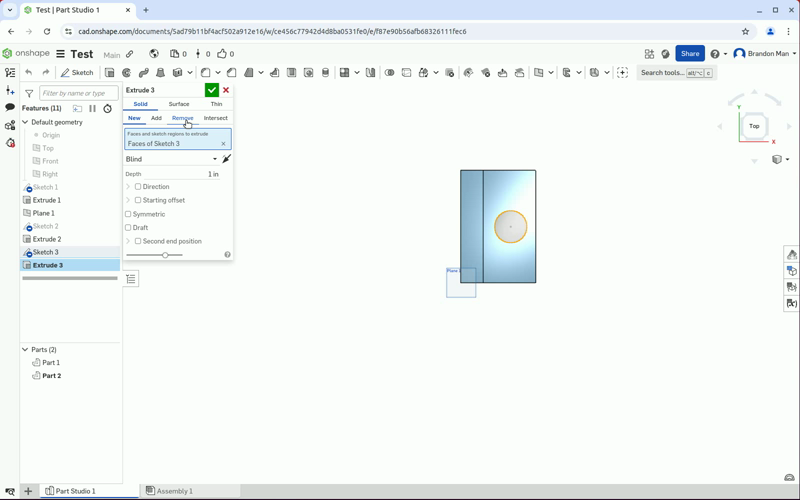
click(186, 120)
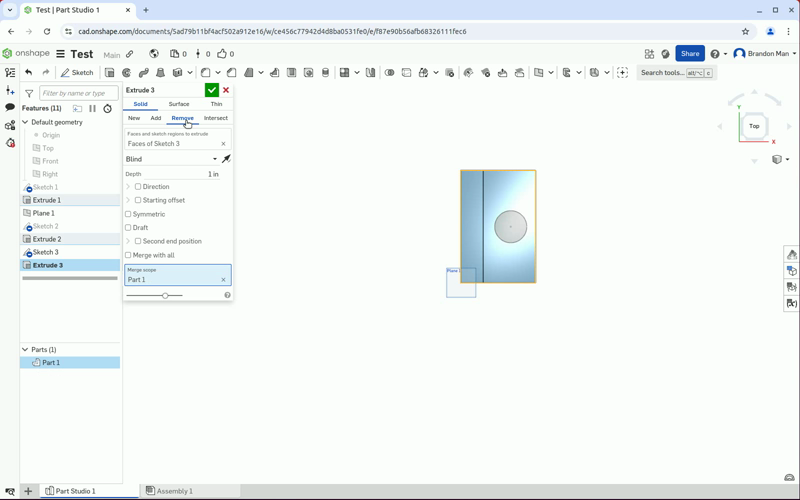
key(tab, 4)
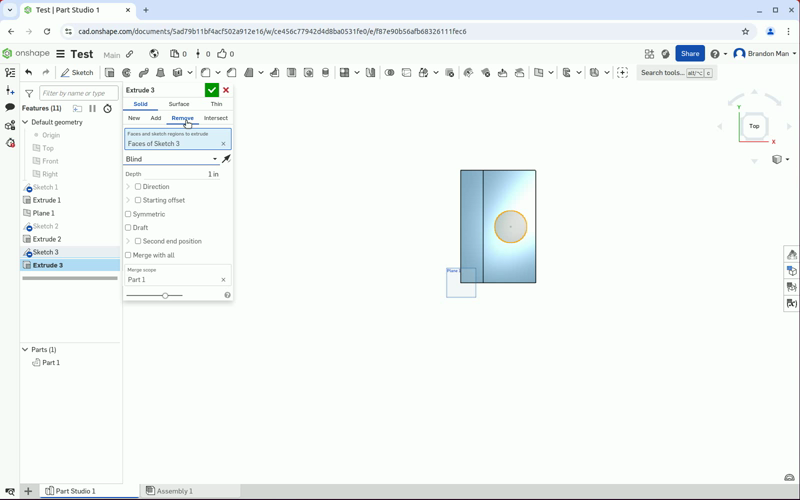
text(30.811)
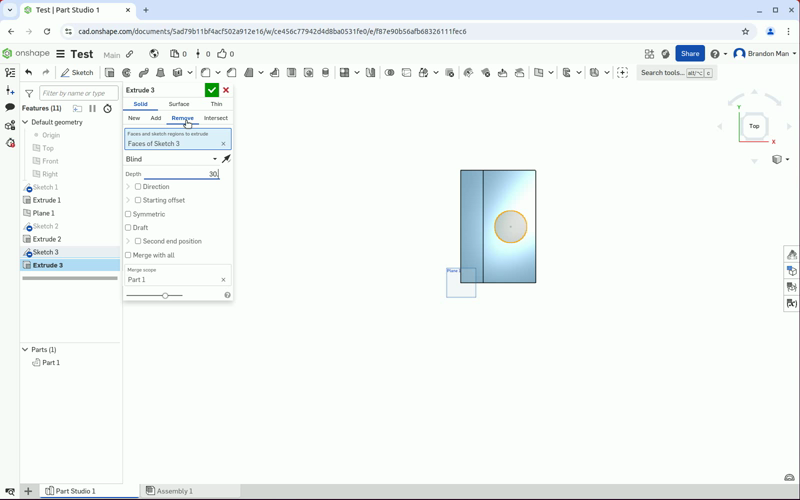
key(tab, 6)
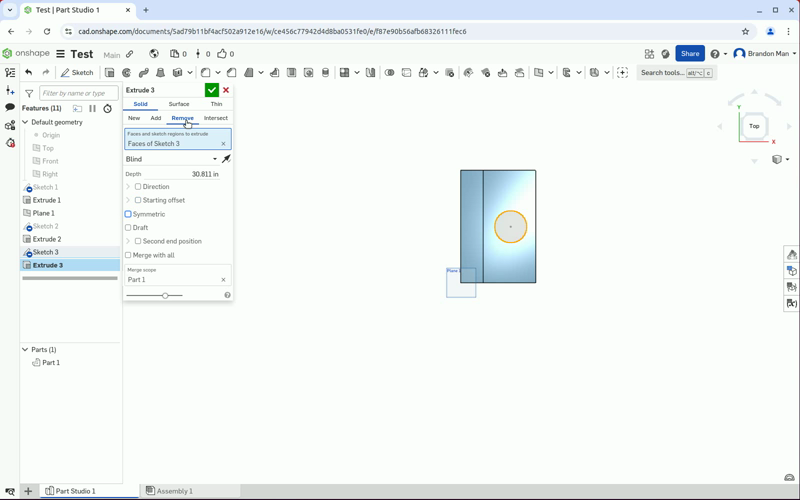
key(space)
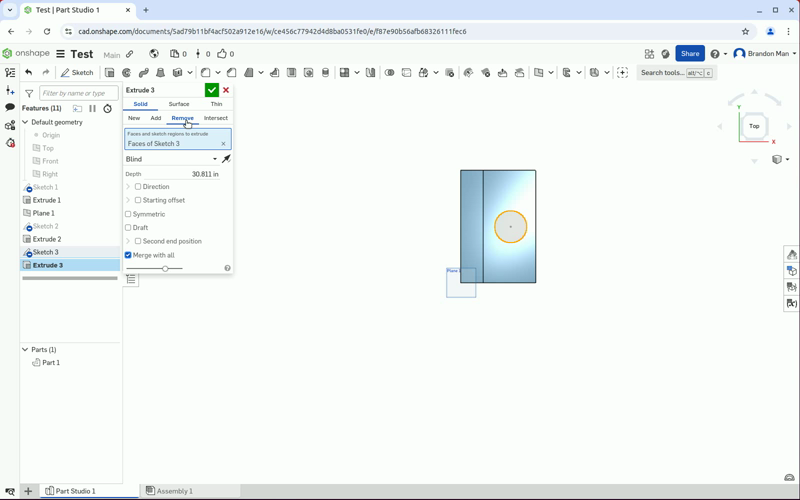
key(enter)
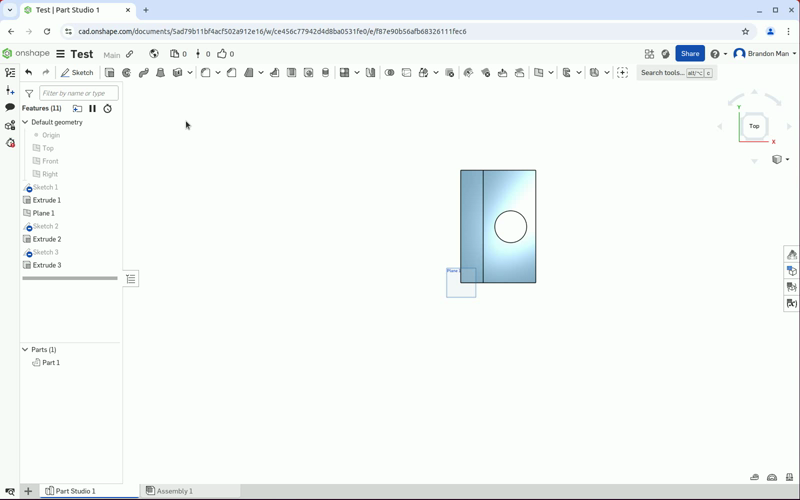
key(shift+h)
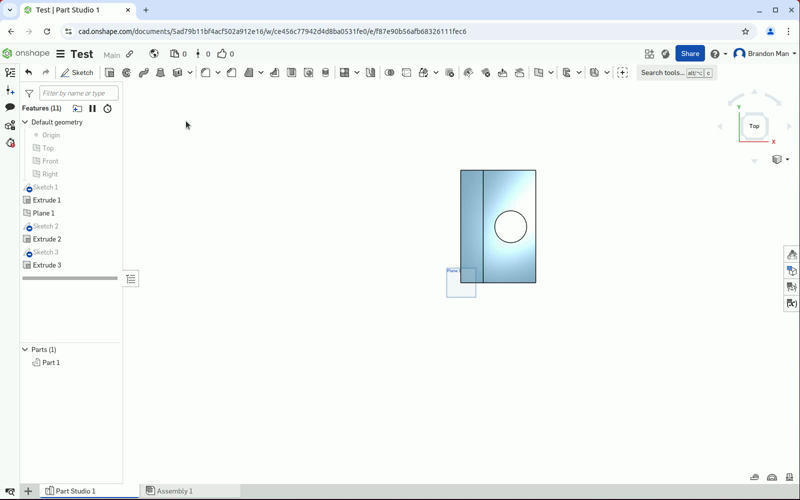
key(shift+h)
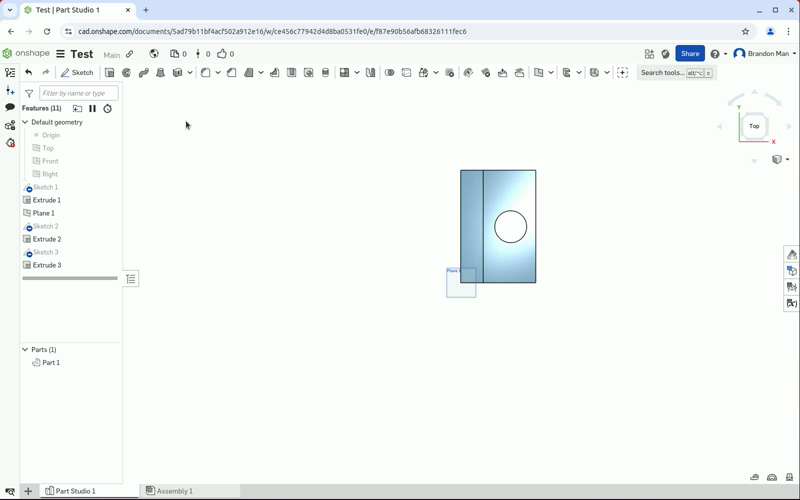
key(shift+7)
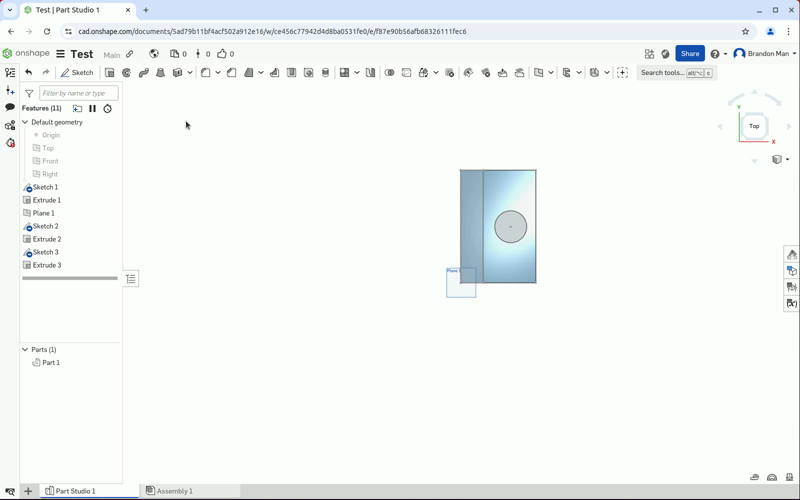
key(up, 3)
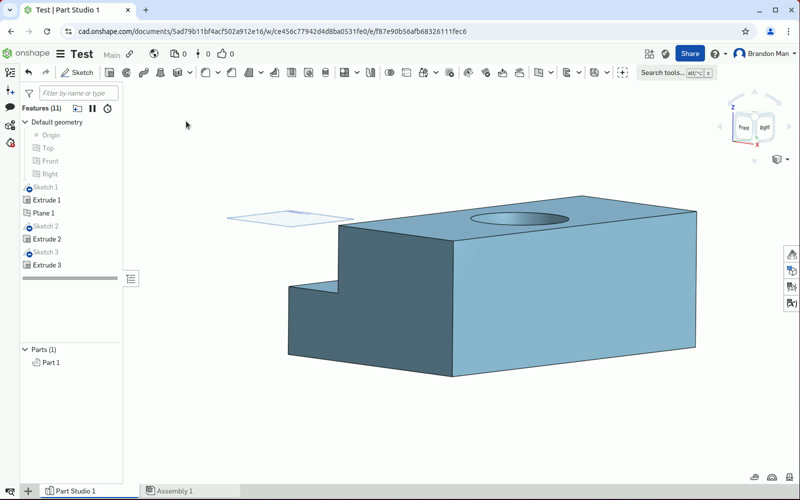
key(left, 3)
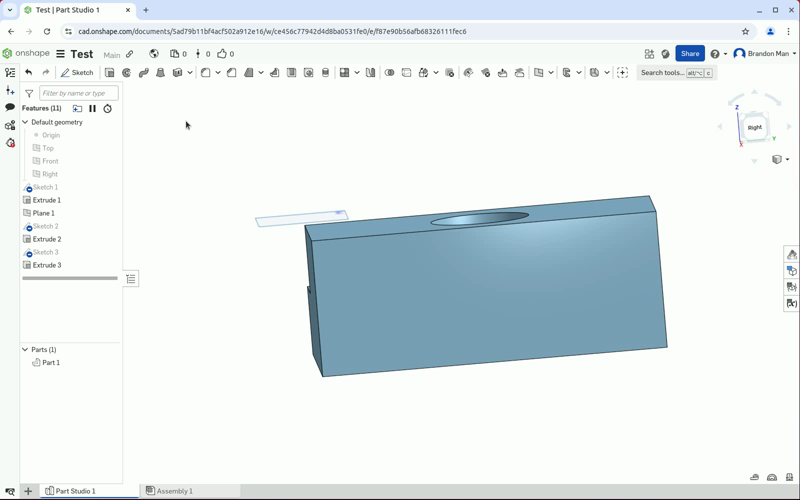
key(right, 3)
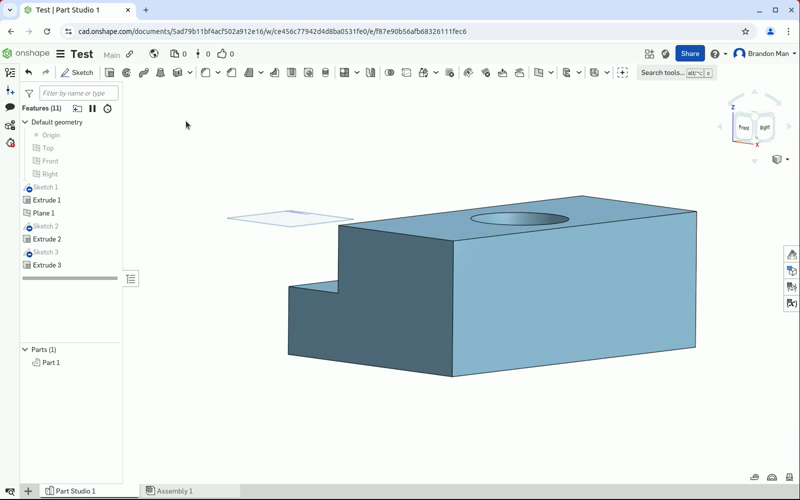
key(down, 3)
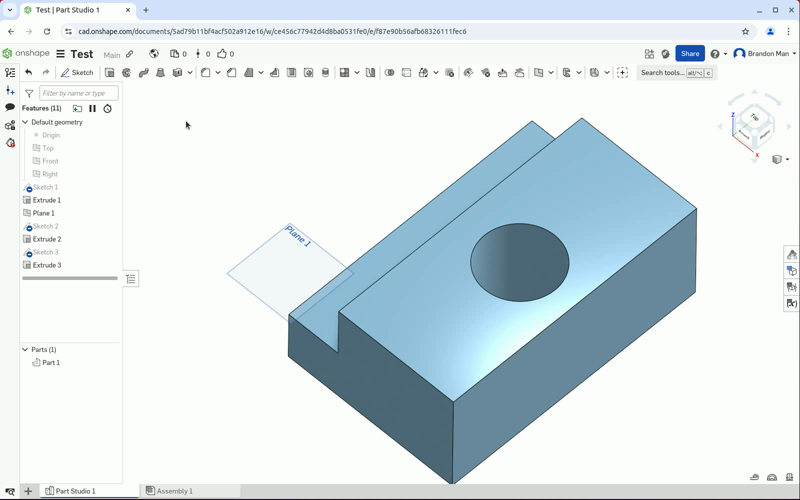
mouse_move(73, 189)
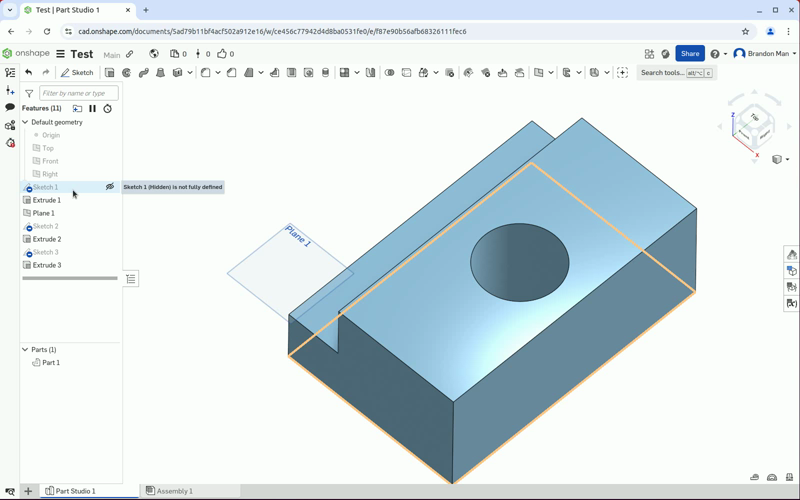
click(73, 189)